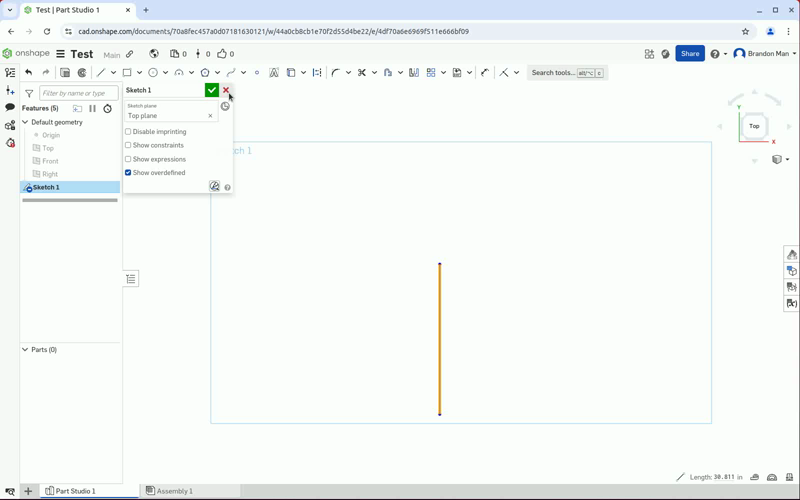
key(shift+h)
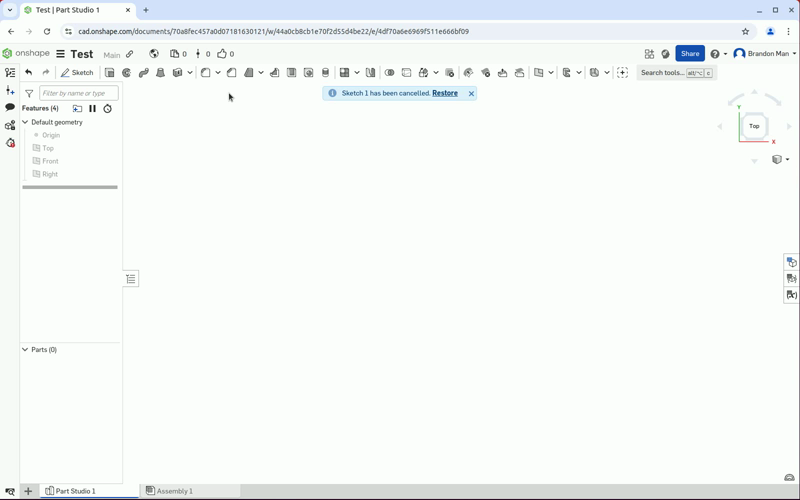
mouse_move(73, 352)
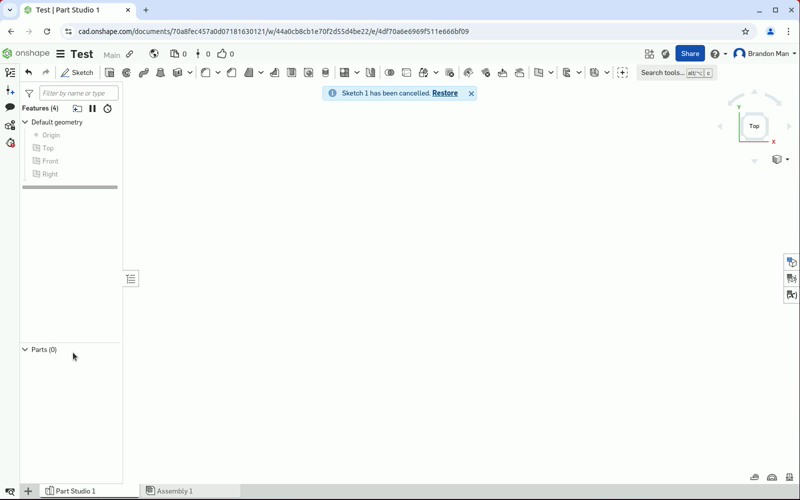
key(y)
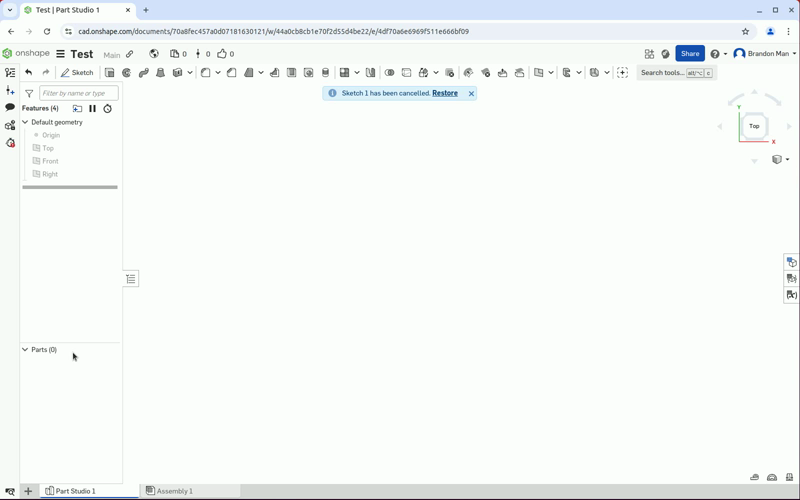
key(shift+p)
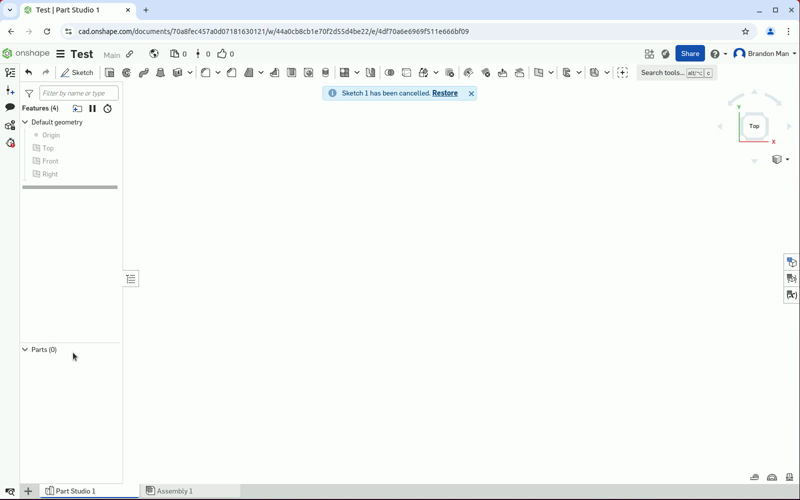
key(space)
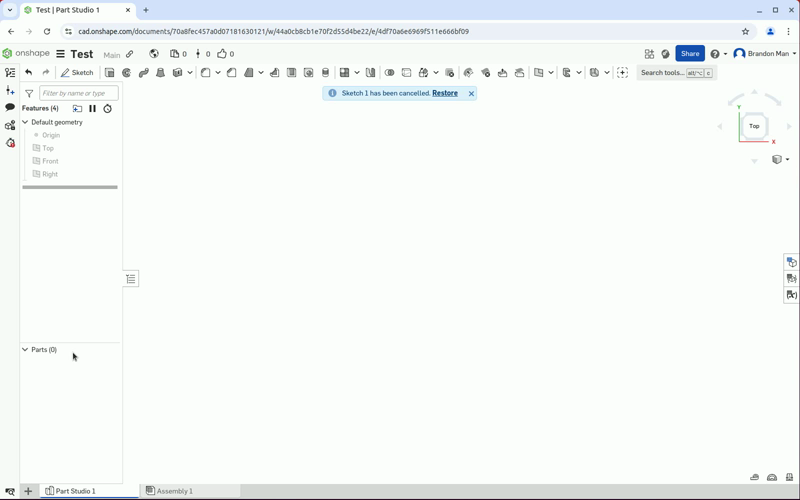
key_down(shift)
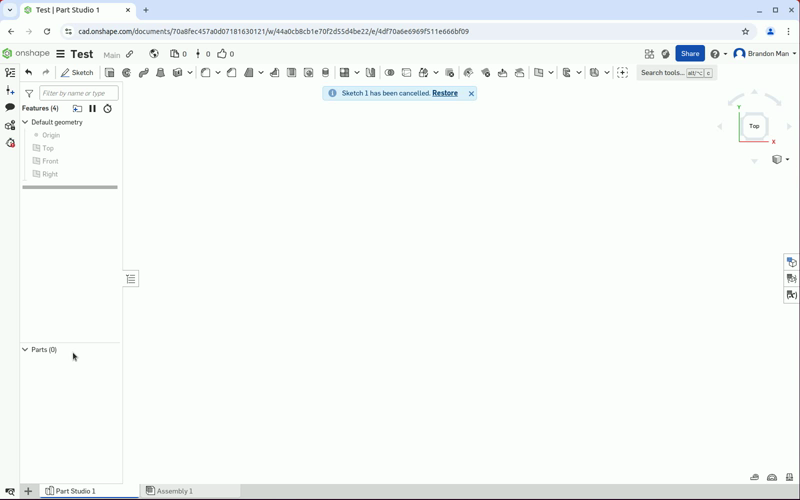
key(up)
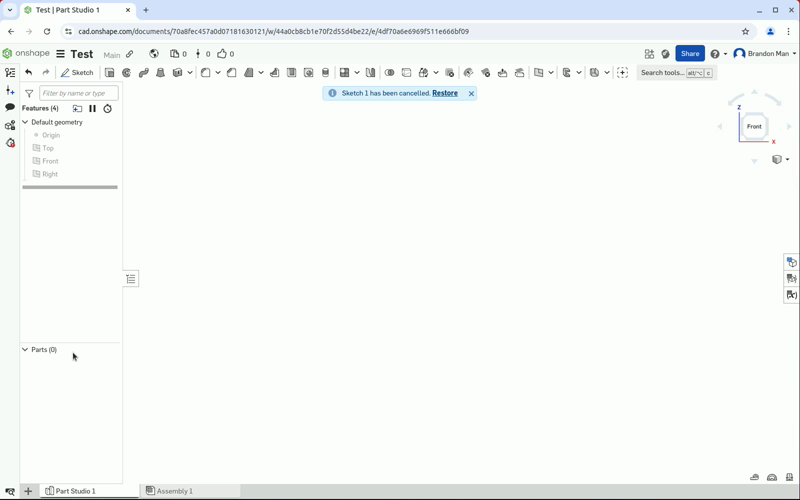
key_up(shift)
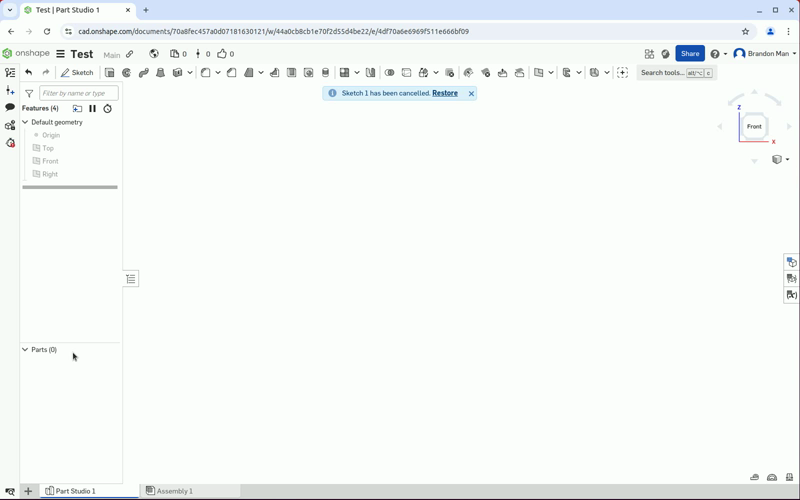
mouse_move(73, 352)
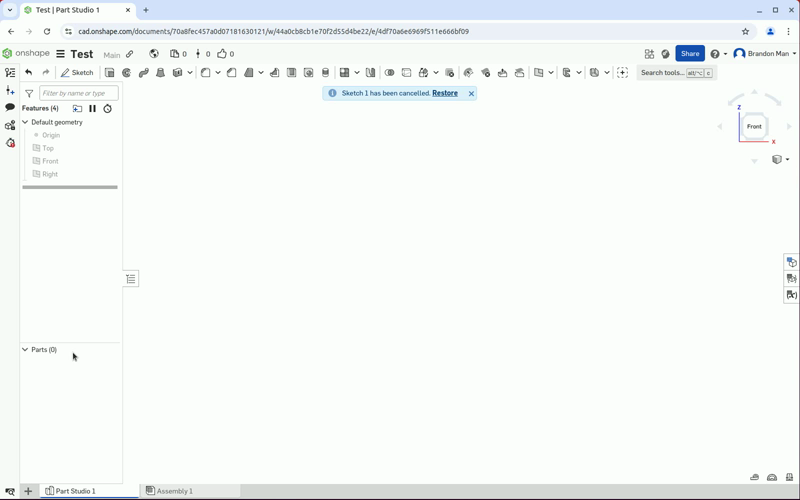
key(shift+y)
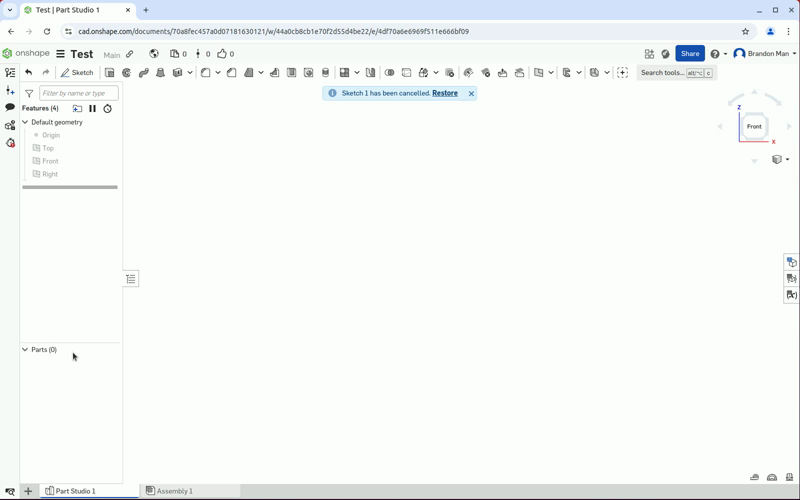
key(shift+s)
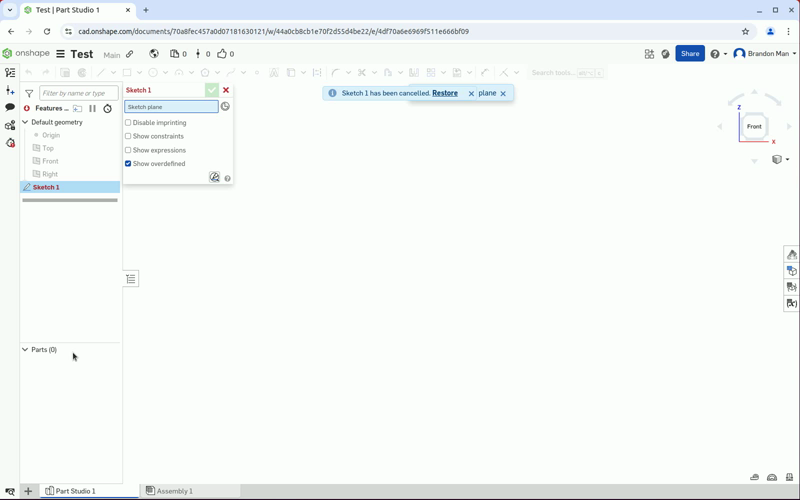
mouse_move(73, 163)
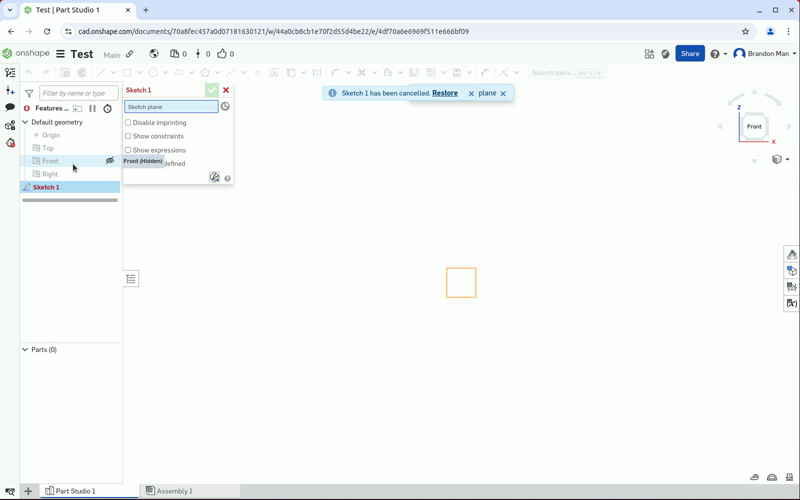
click(73, 163)
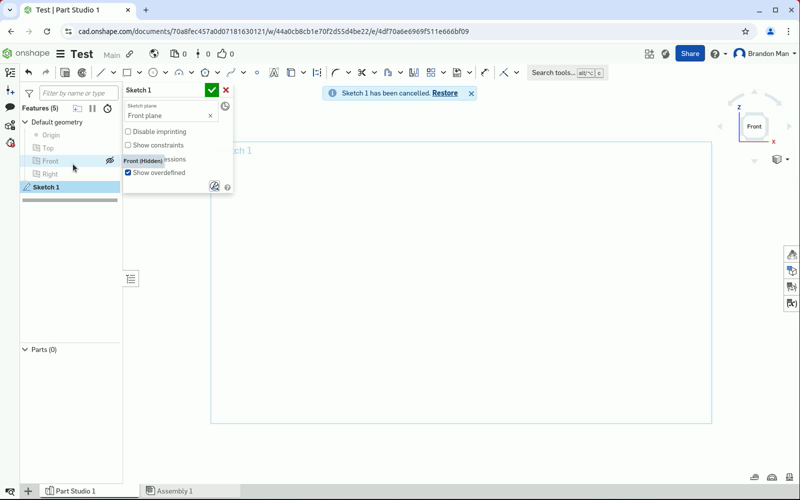
mouse_move(73, 352)
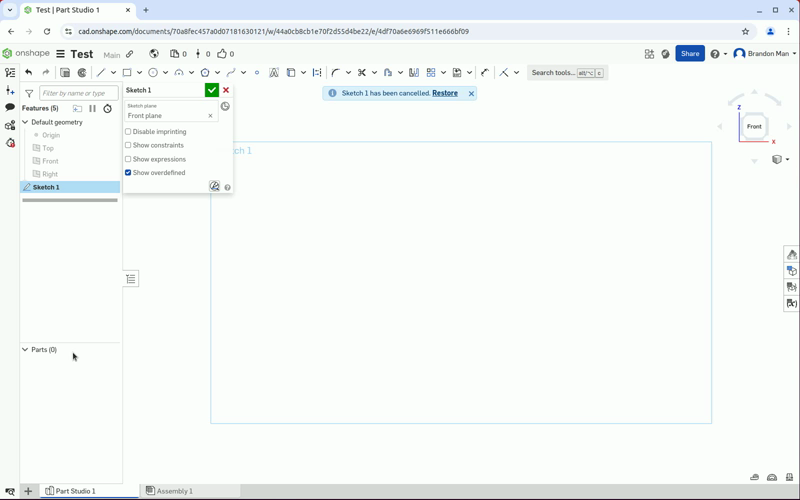
key(y)
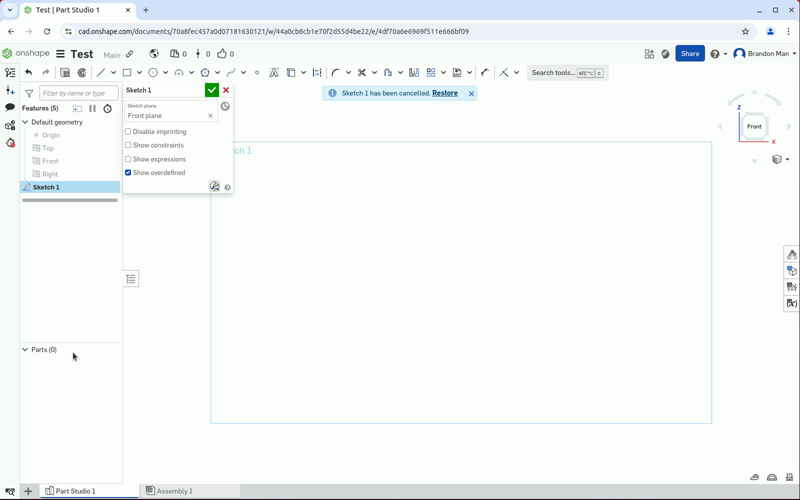
key(l)
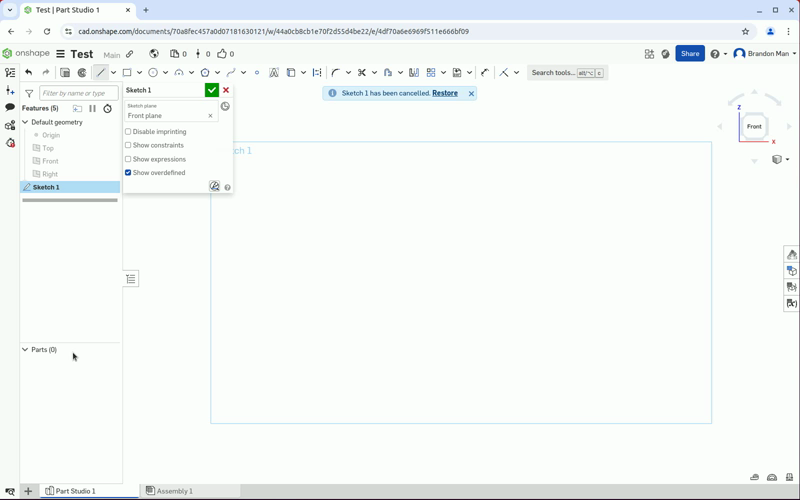
key_down(shift)
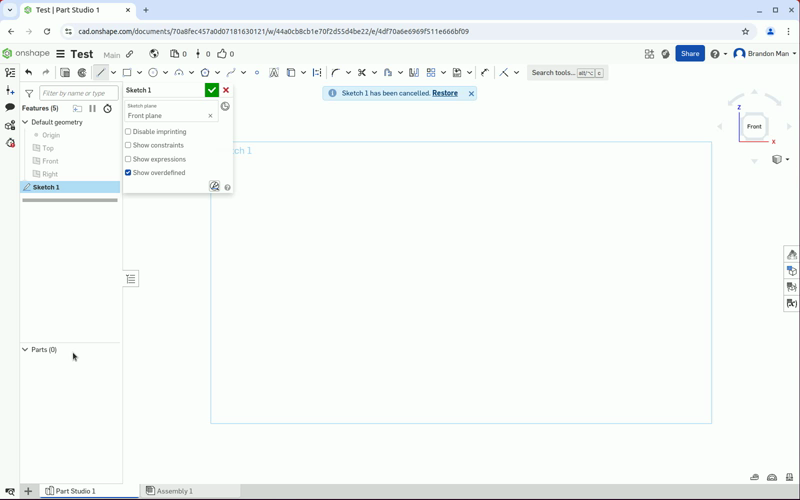
mouse_move(383, 304)
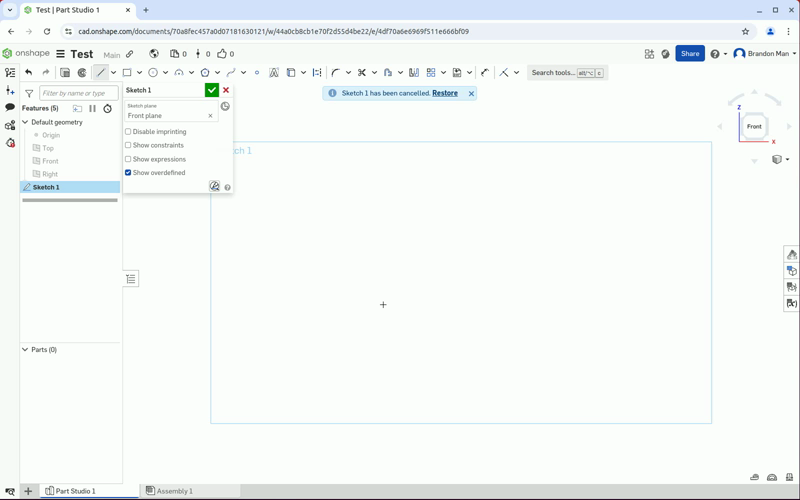
click(383, 304)
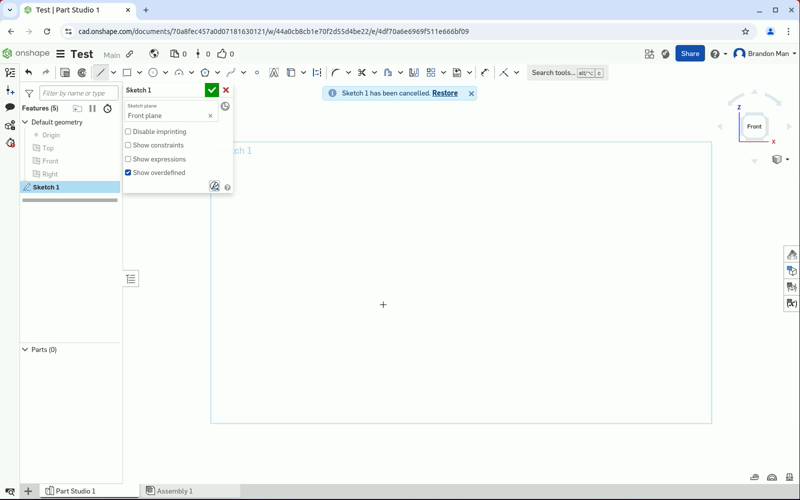
key_up(shift)
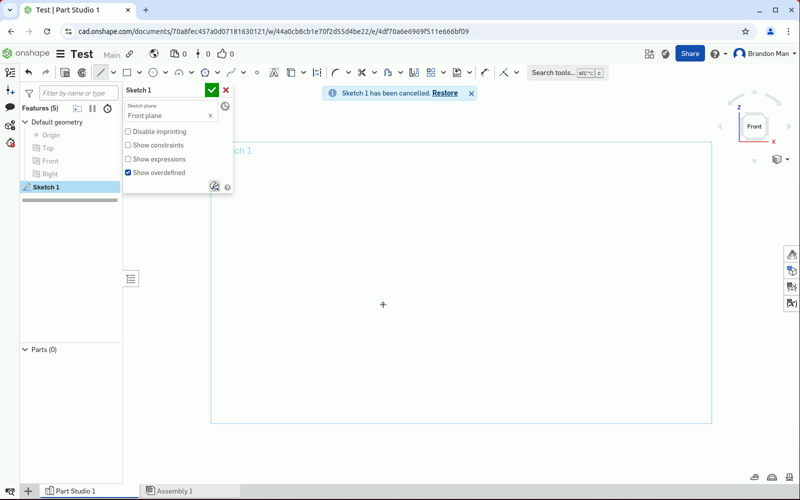
key_down(shift)
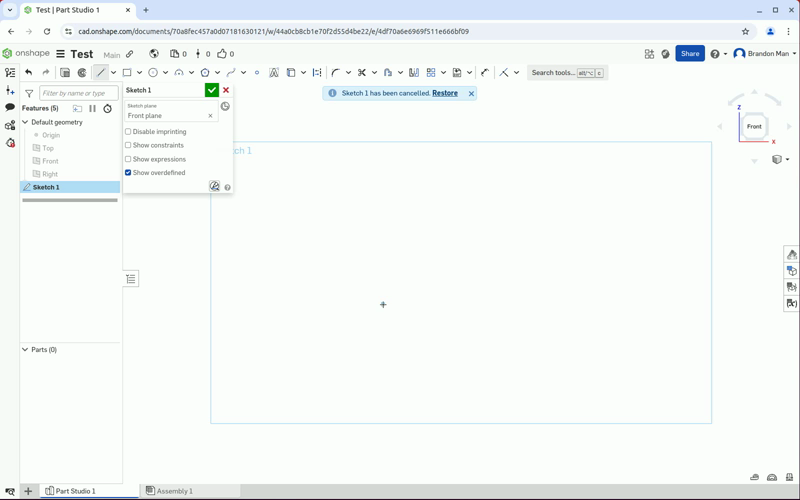
mouse_move(478, 255)
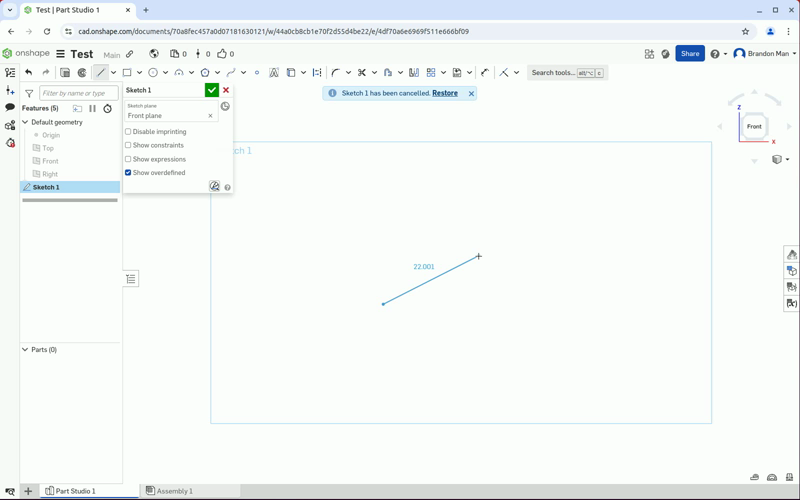
click(478, 255)
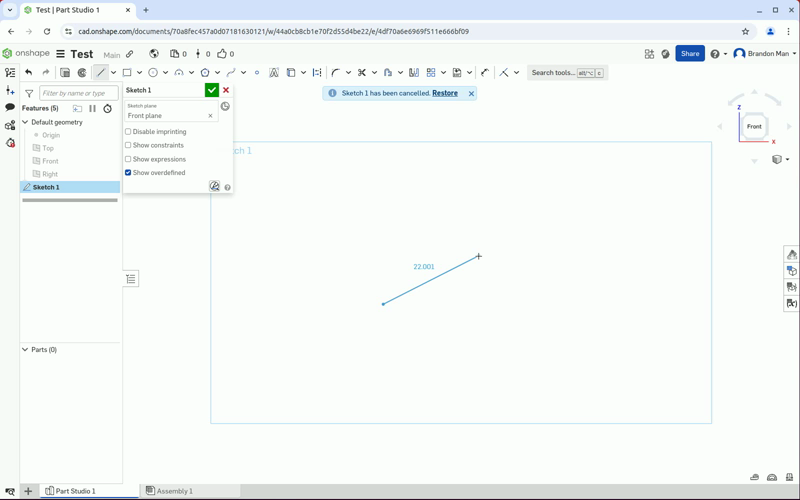
key_up(shift)
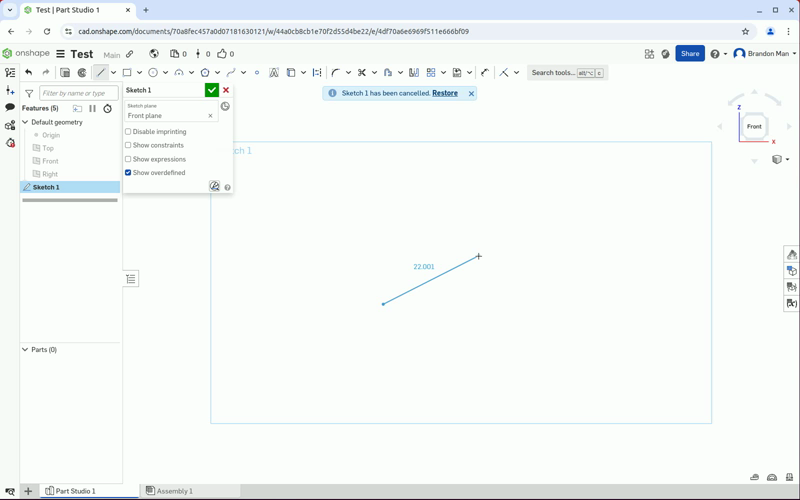
key_down(shift)
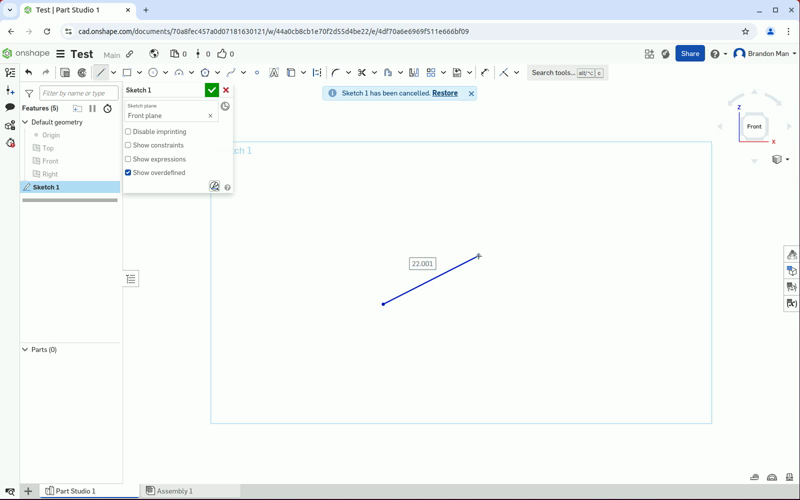
mouse_move(383, 209)
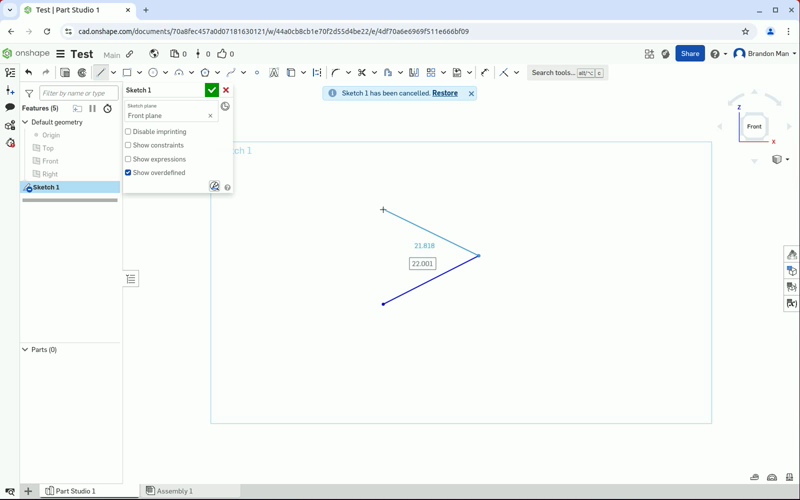
click(383, 209)
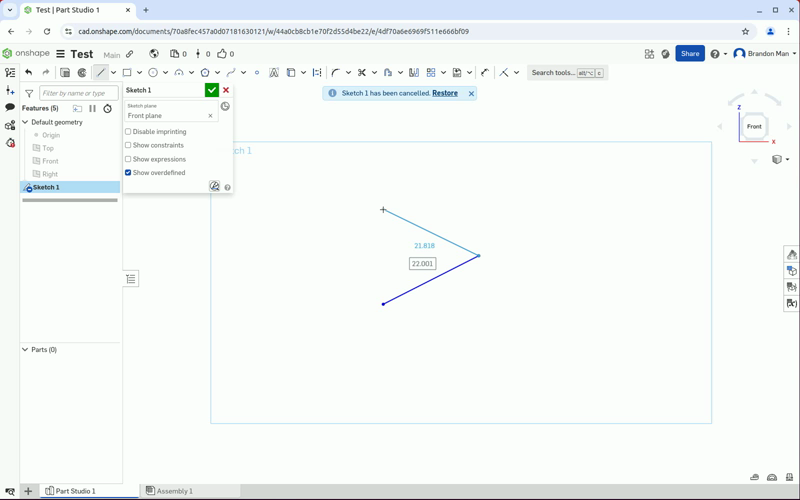
key_up(shift)
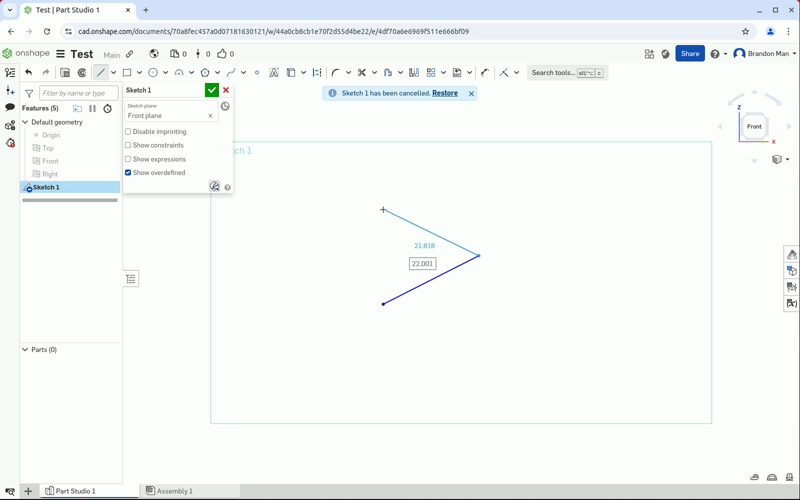
key_down(shift)
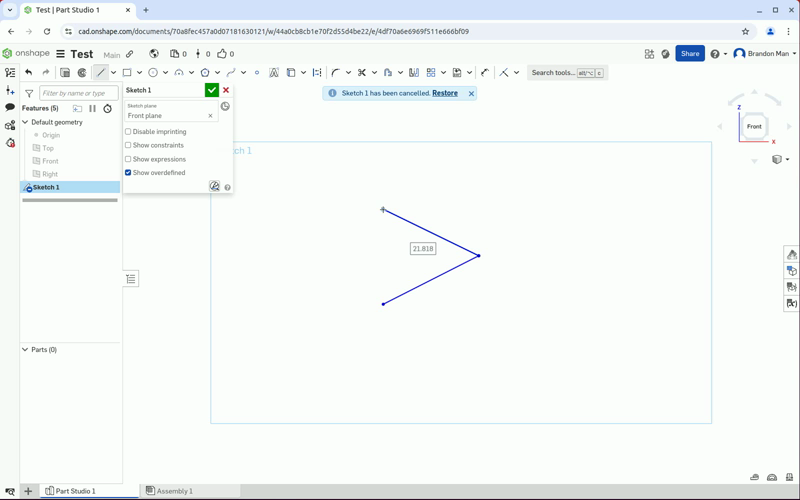
mouse_move(383, 304)
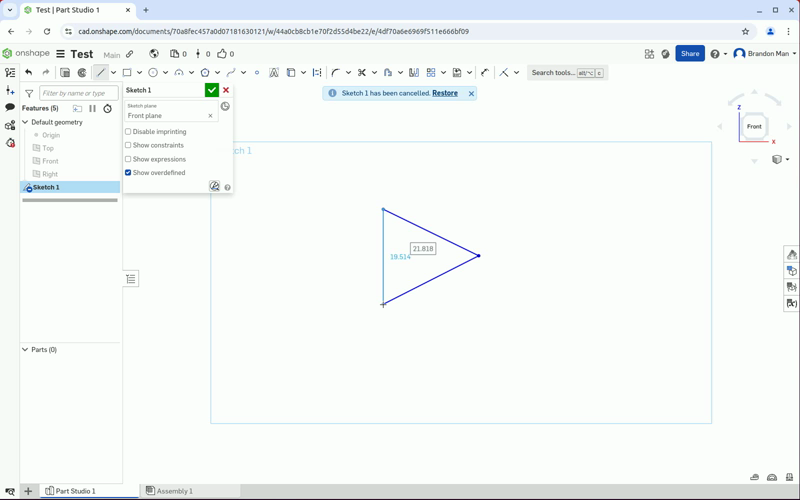
key_up(shift)
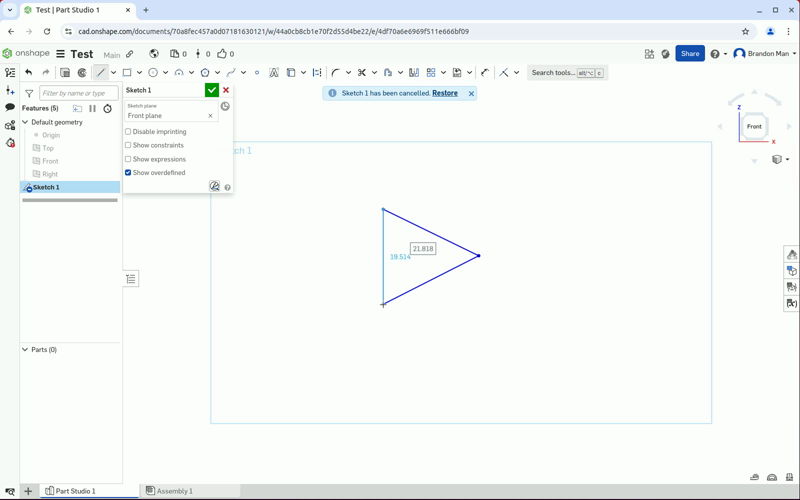
click(383, 304)
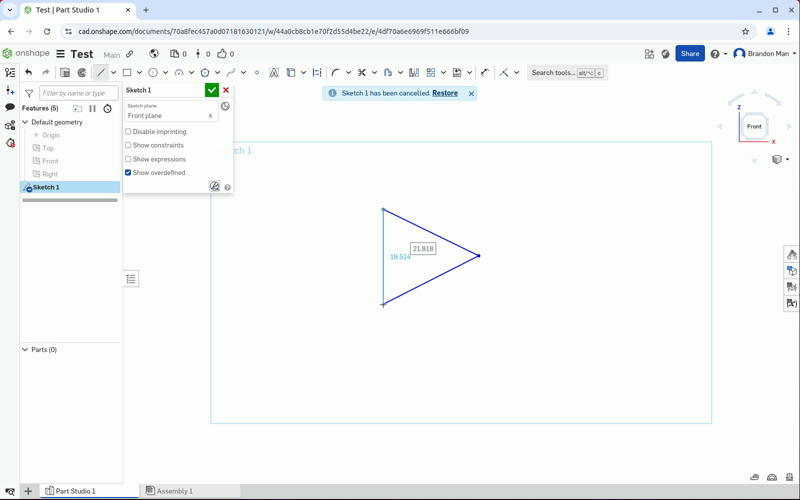
key(esc)
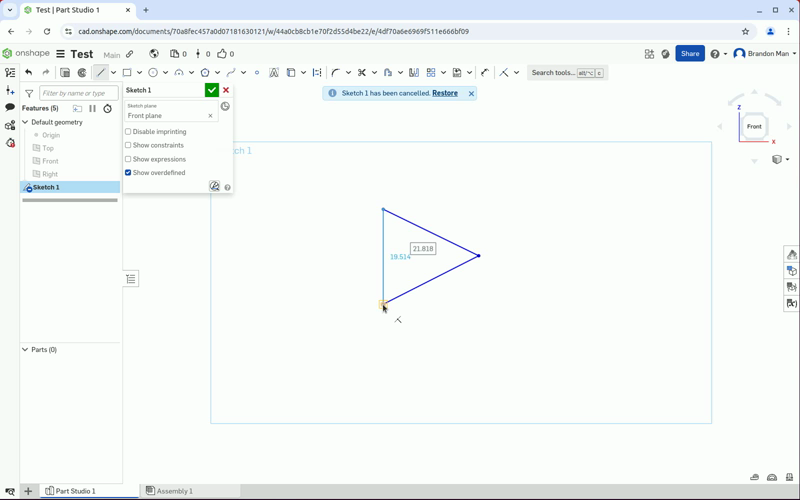
mouse_move(421, 268)
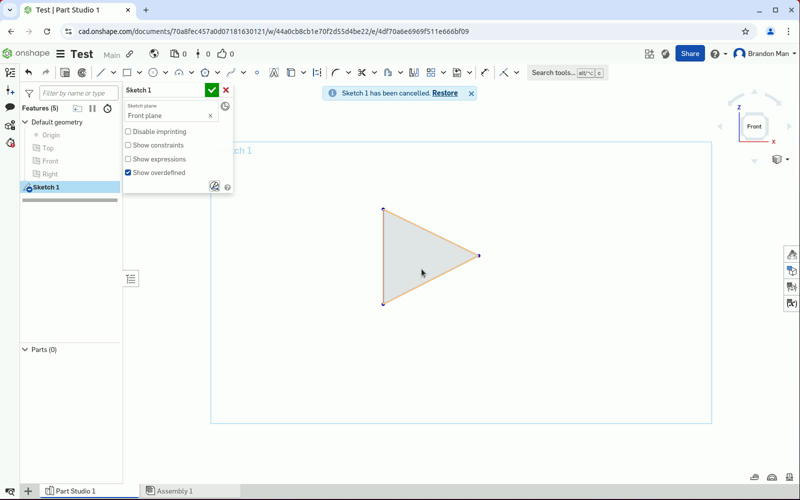
click(421, 268)
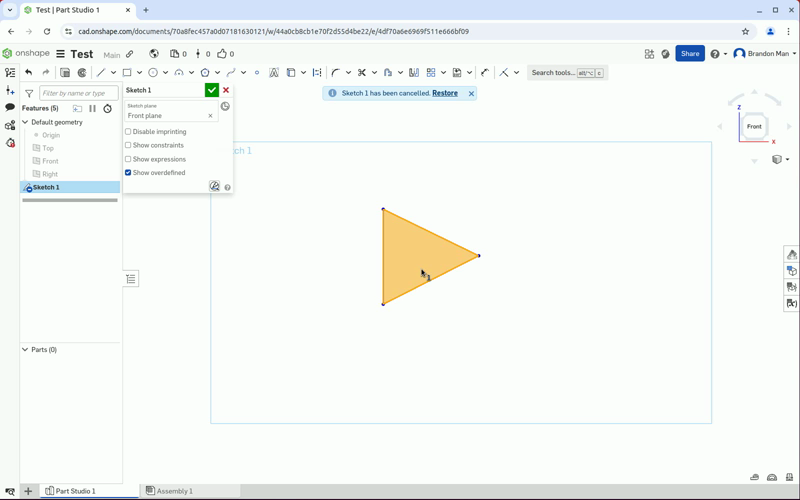
mouse_move(73, 352)
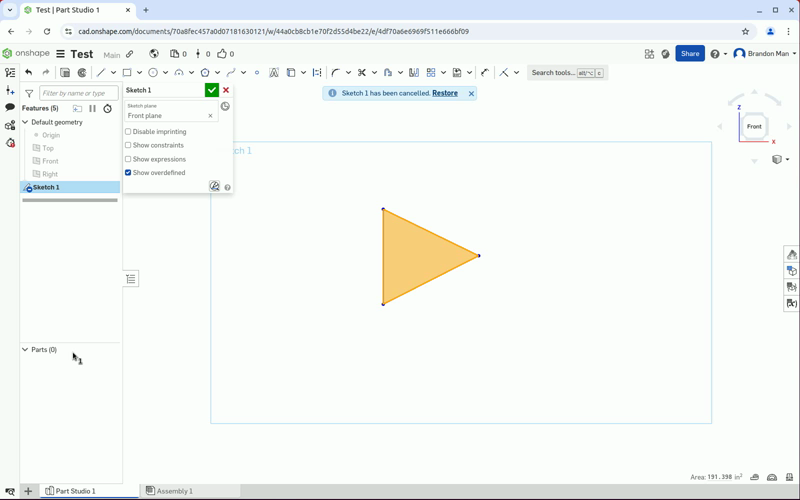
key(shift+y)
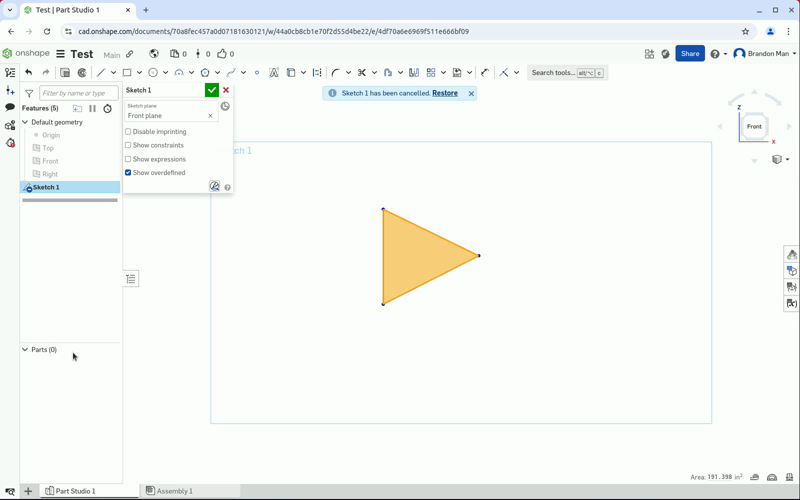
key(shift+e)
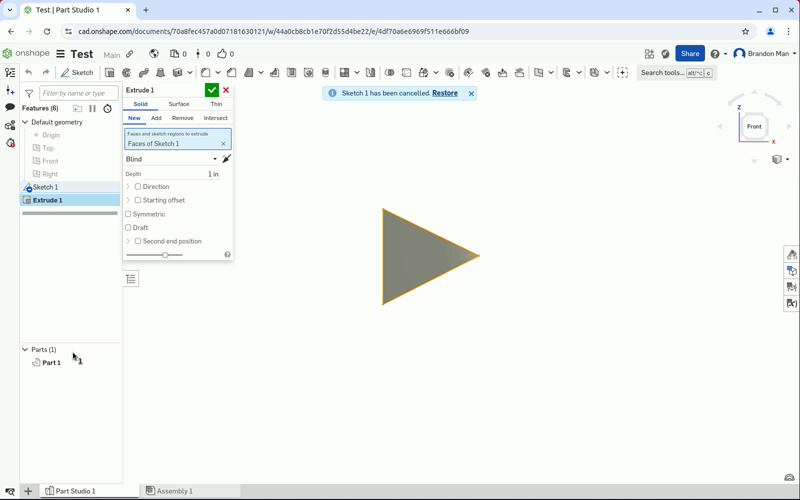
mouse_move(143, 106)
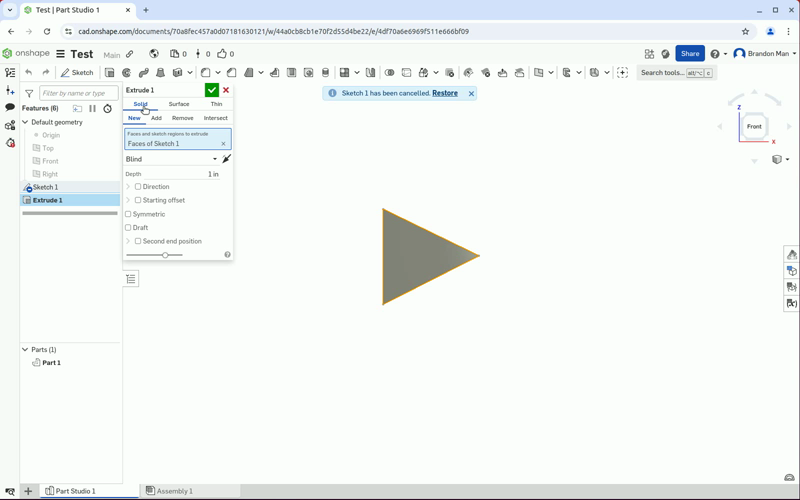
click(143, 106)
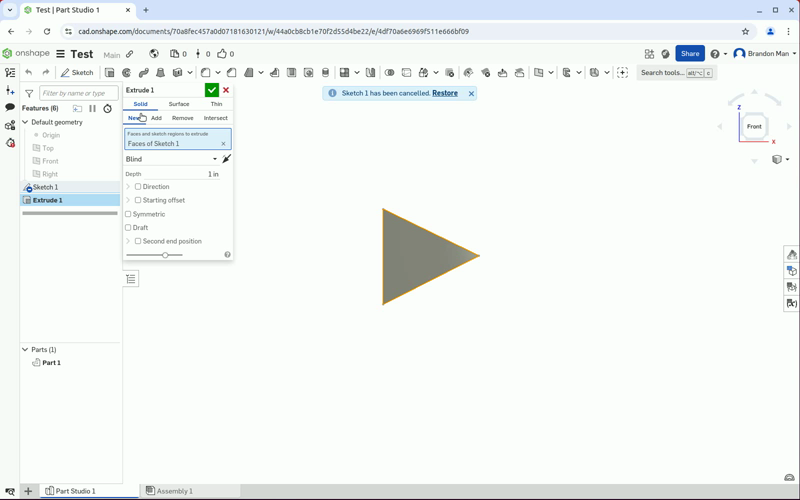
mouse_move(137, 120)
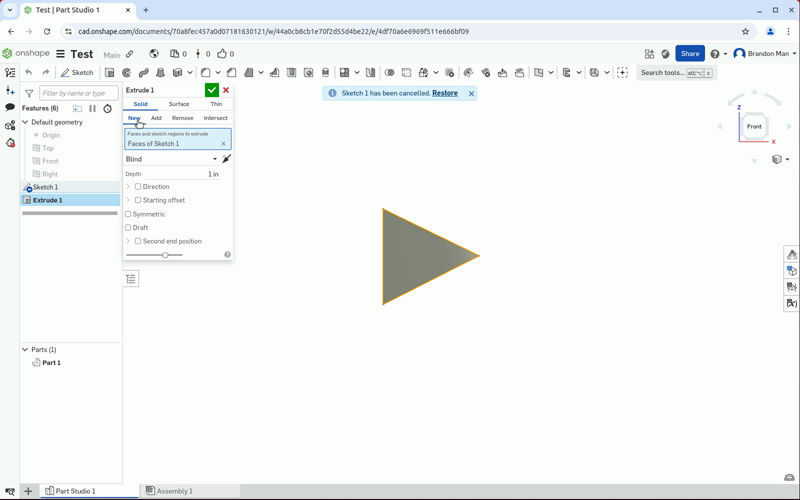
click(137, 120)
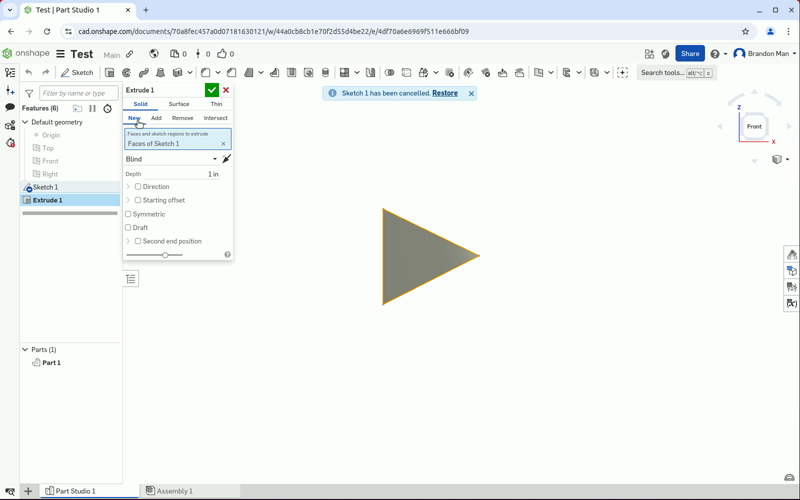
key(tab, 4)
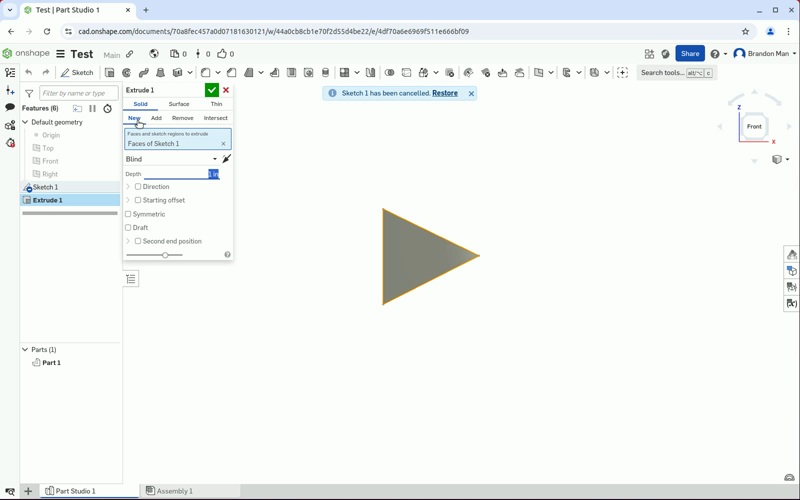
text(5.777)
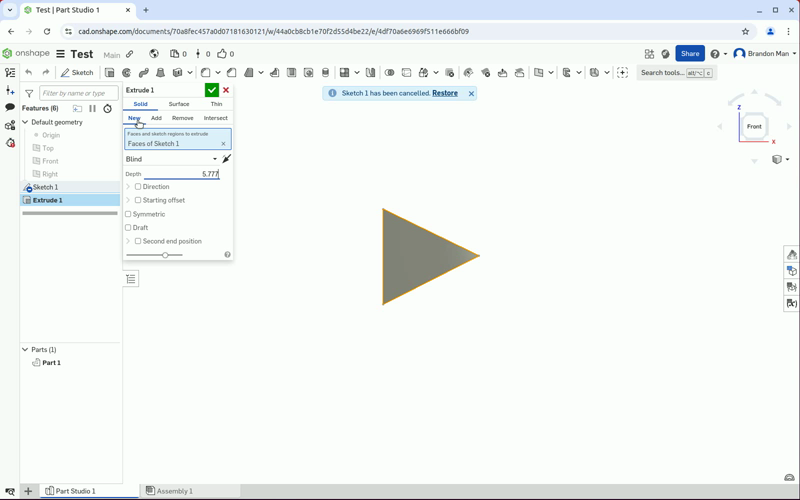
key(enter)
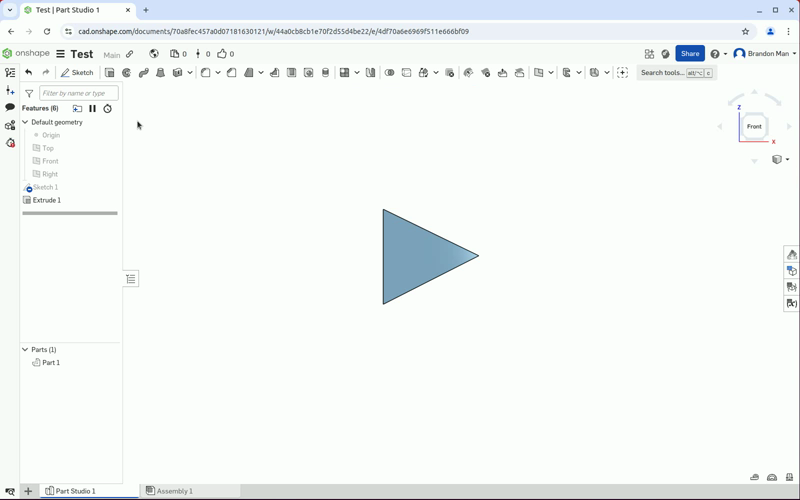
key(shift+h)
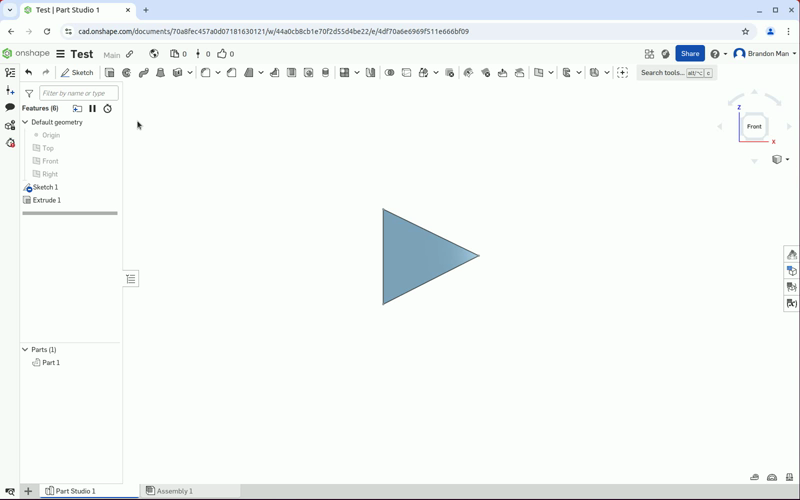
key(shift+h)
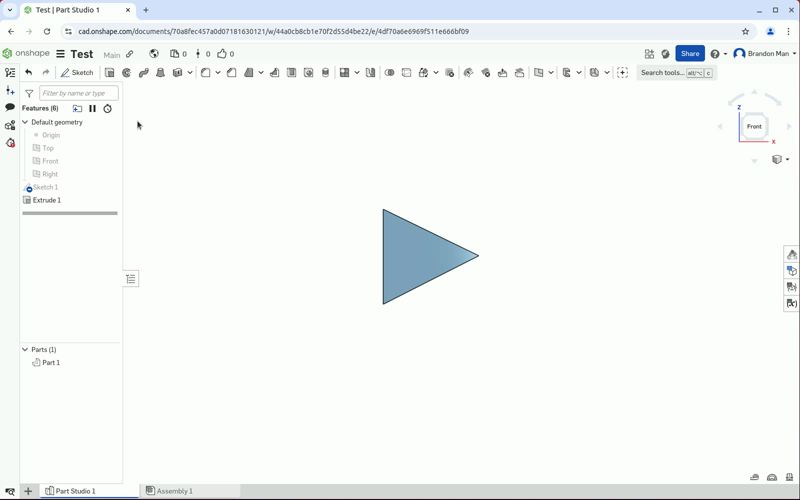
mouse_move(73, 189)
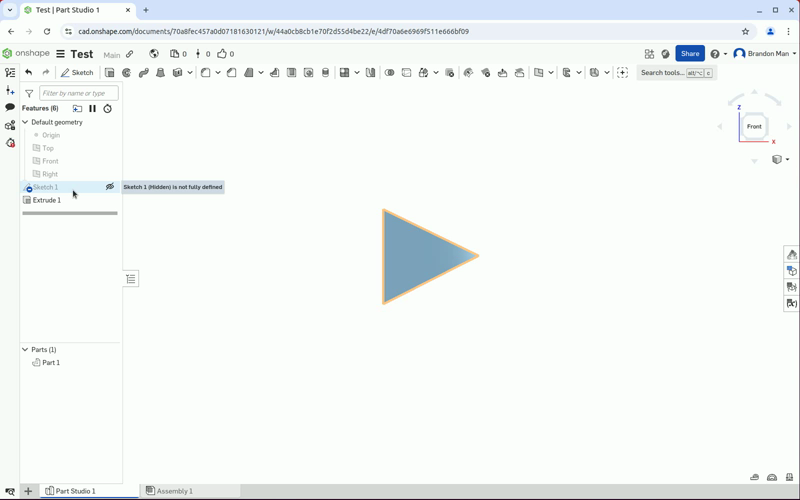
click(73, 189)
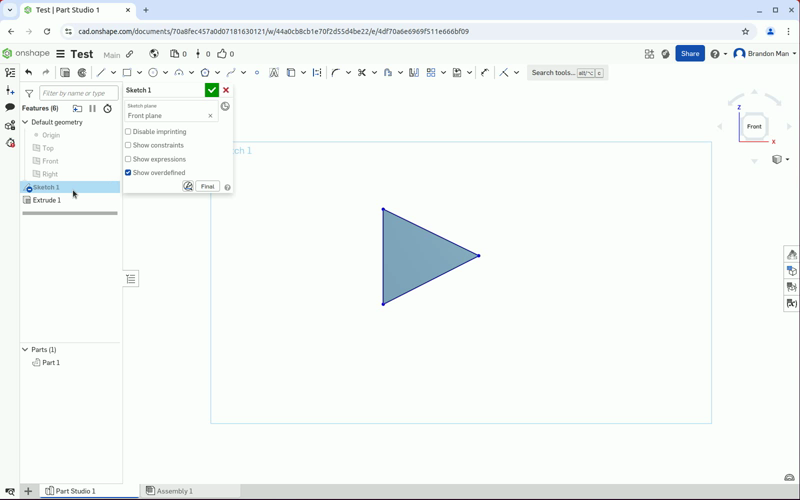
mouse_move(229, 92)
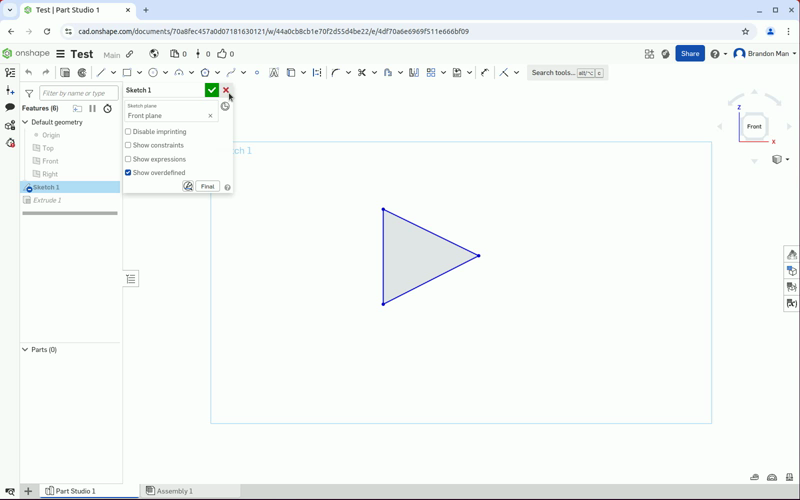
click(229, 92)
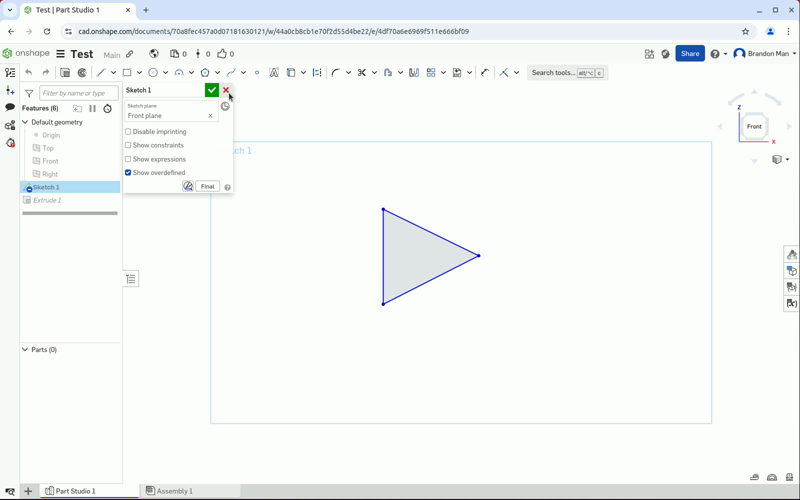
key(shift+s)
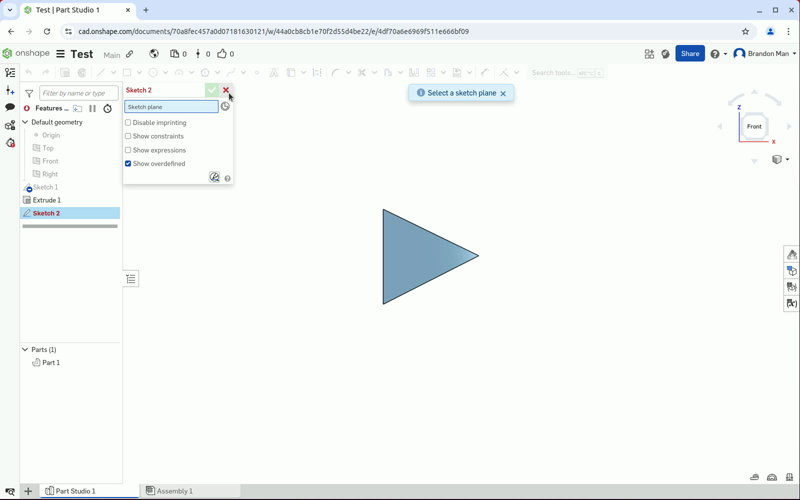
mouse_move(73, 163)
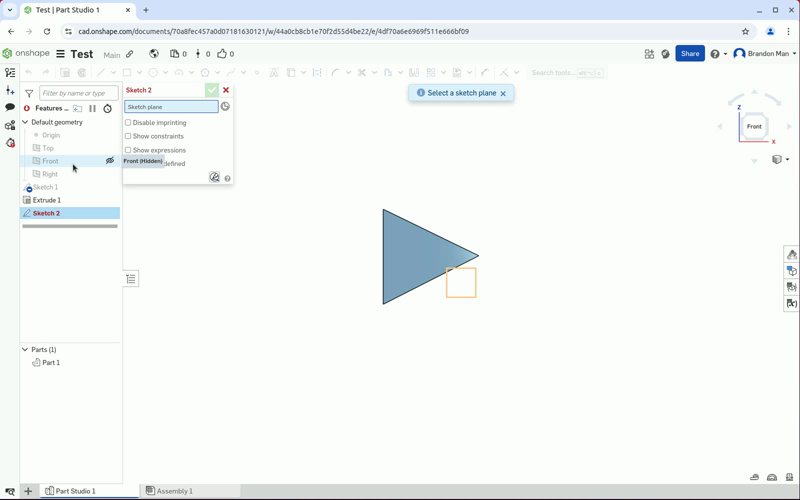
click(73, 163)
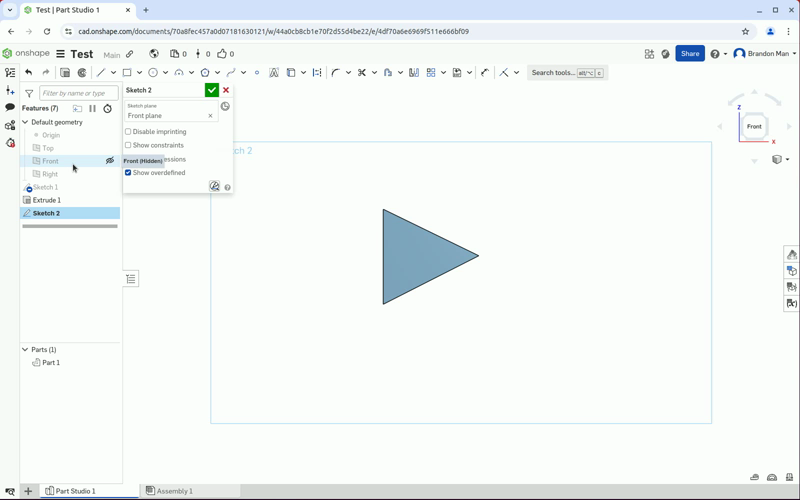
mouse_move(73, 352)
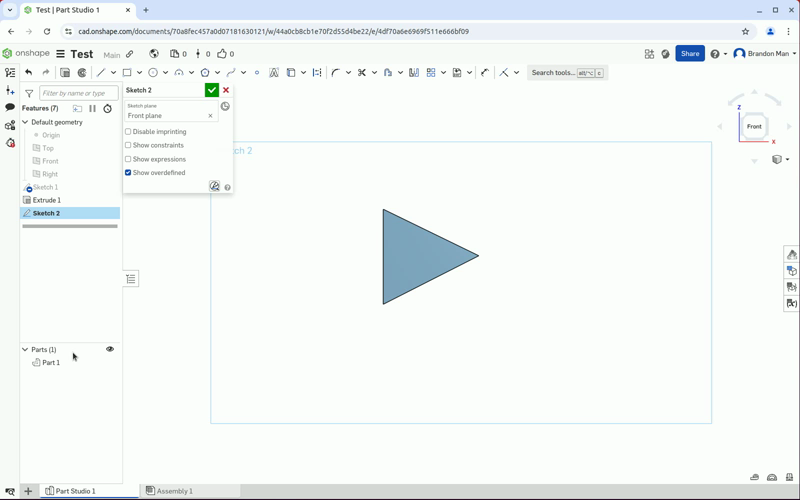
key(y)
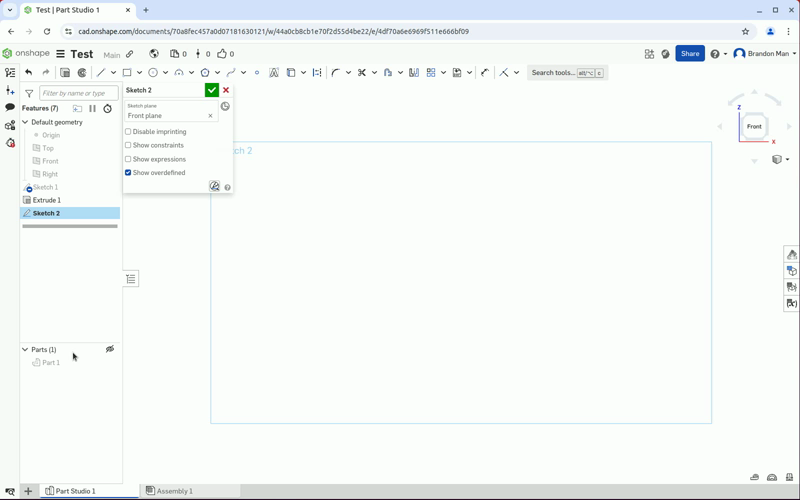
key(l)
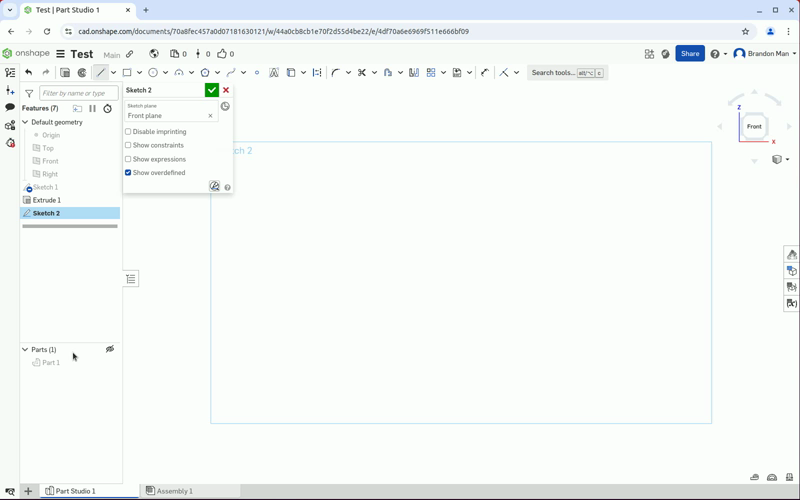
key_down(shift)
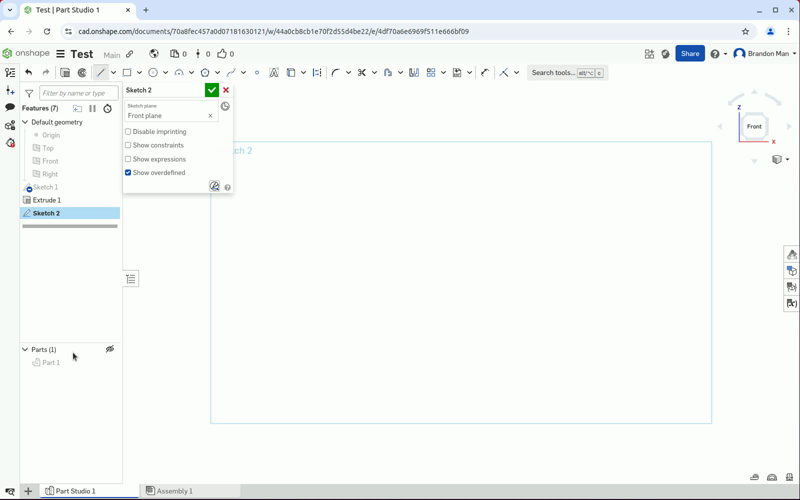
mouse_move(383, 304)
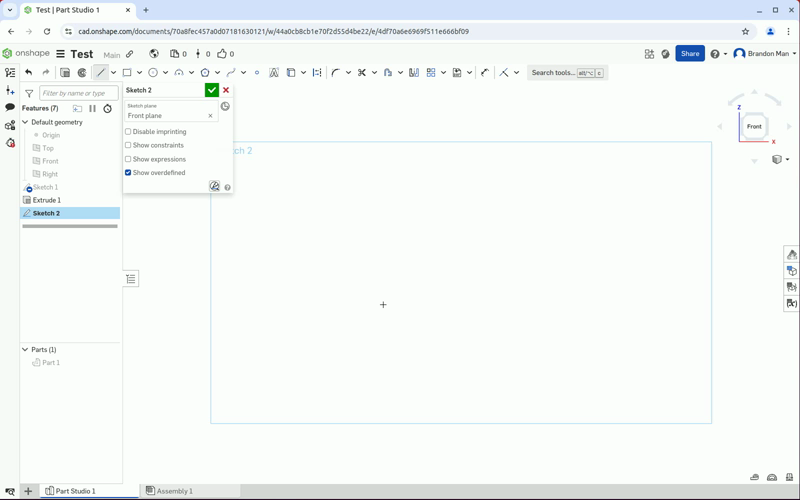
click(383, 304)
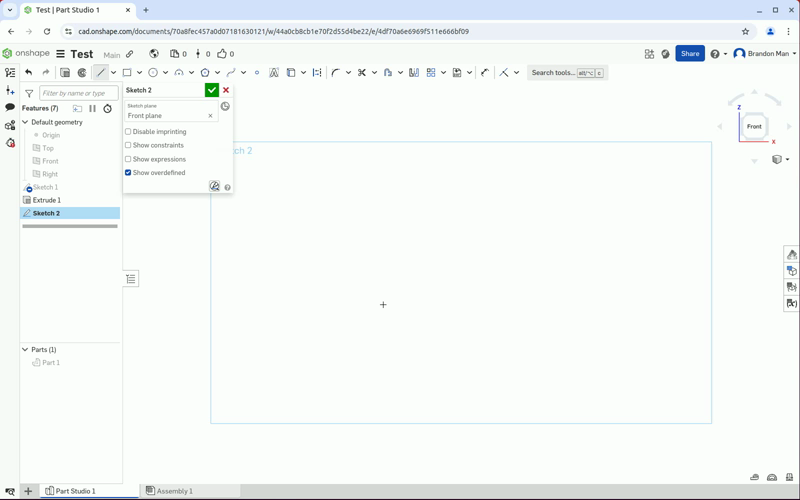
key_up(shift)
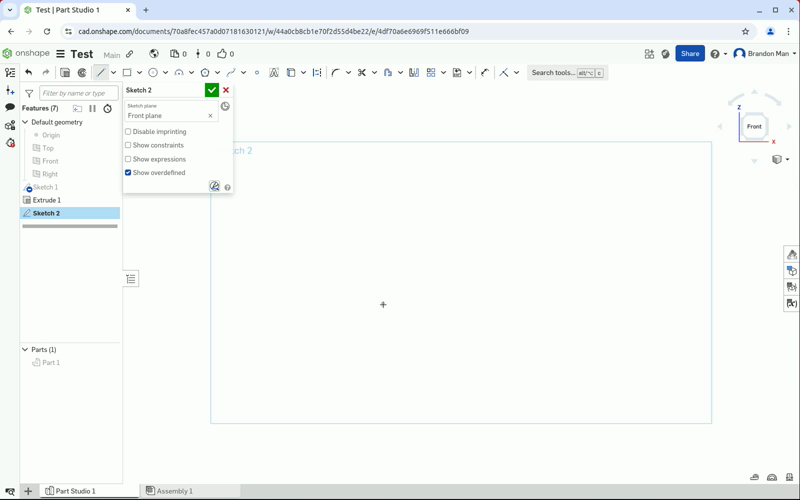
key_down(shift)
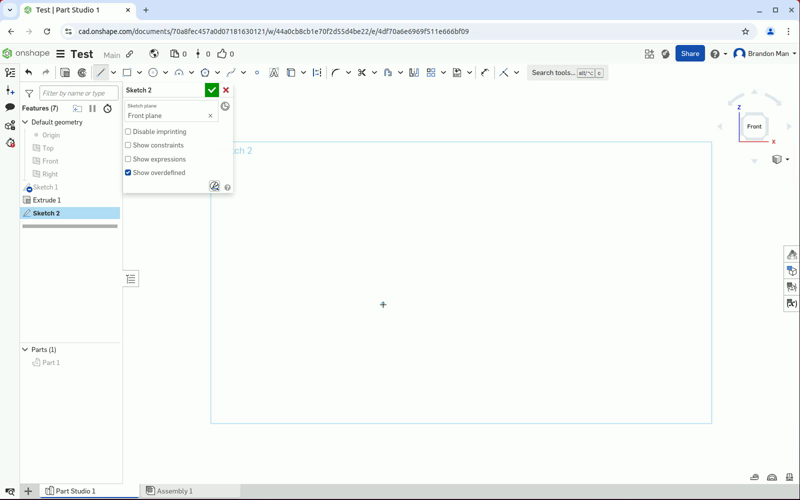
mouse_move(572, 304)
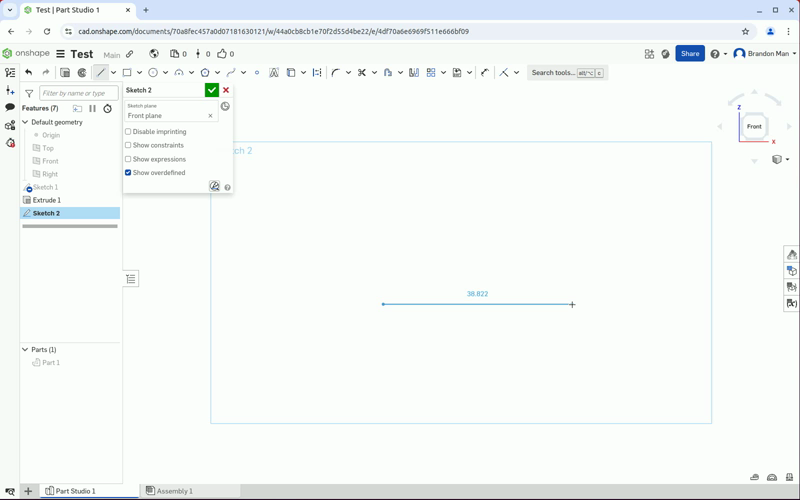
click(572, 304)
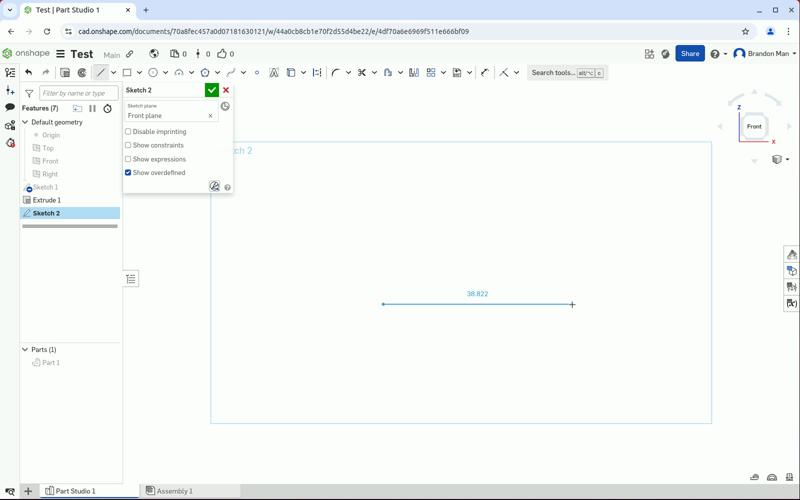
key_up(shift)
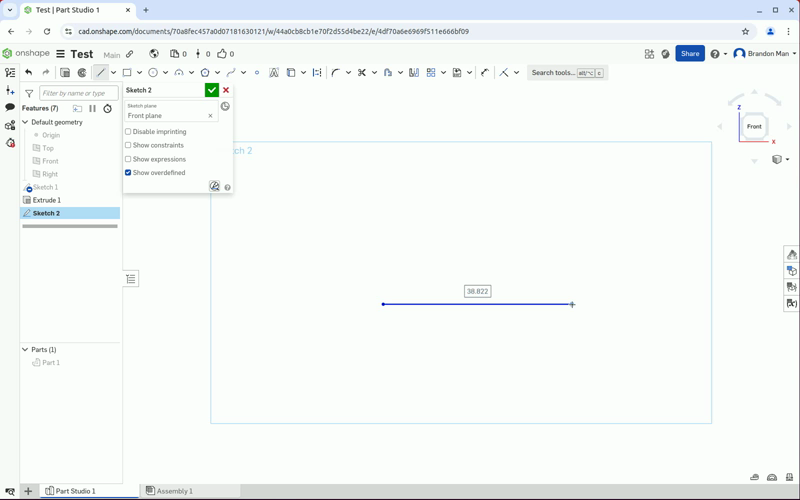
key_down(shift)
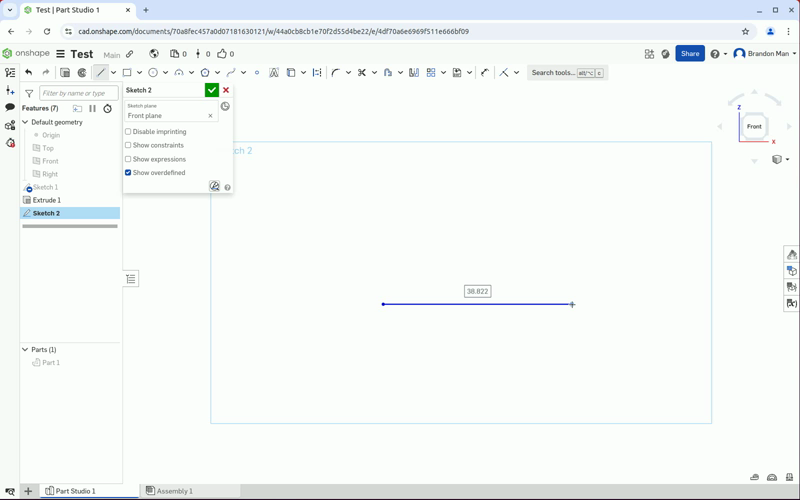
mouse_move(478, 256)
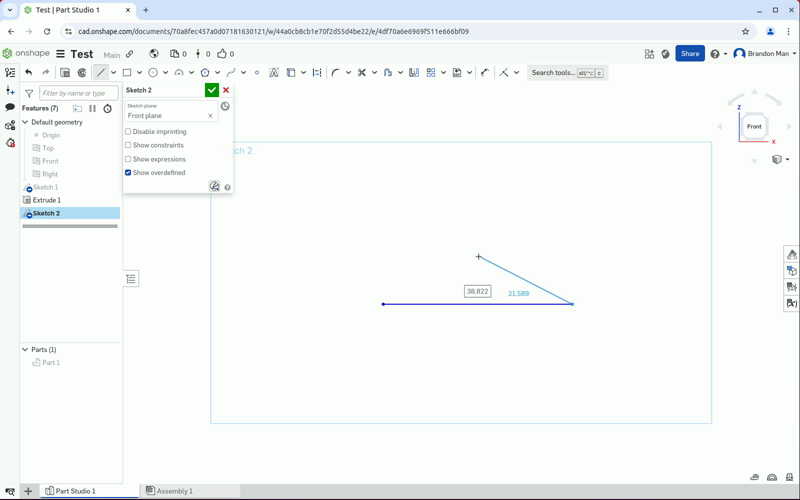
click(478, 256)
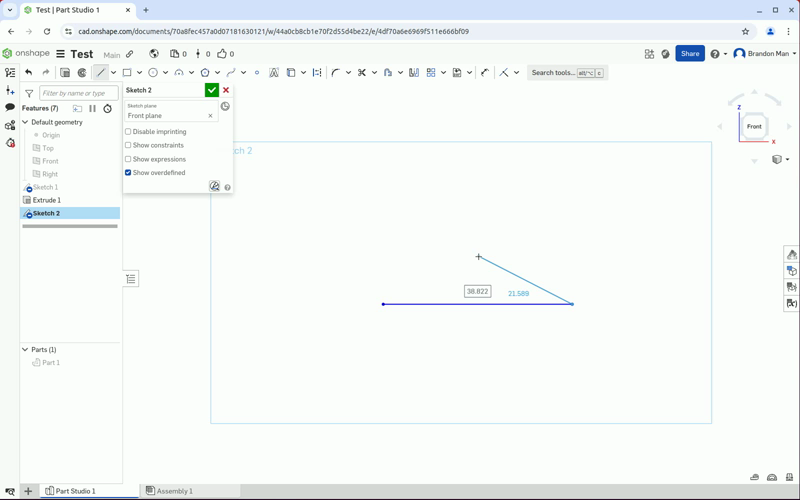
key_up(shift)
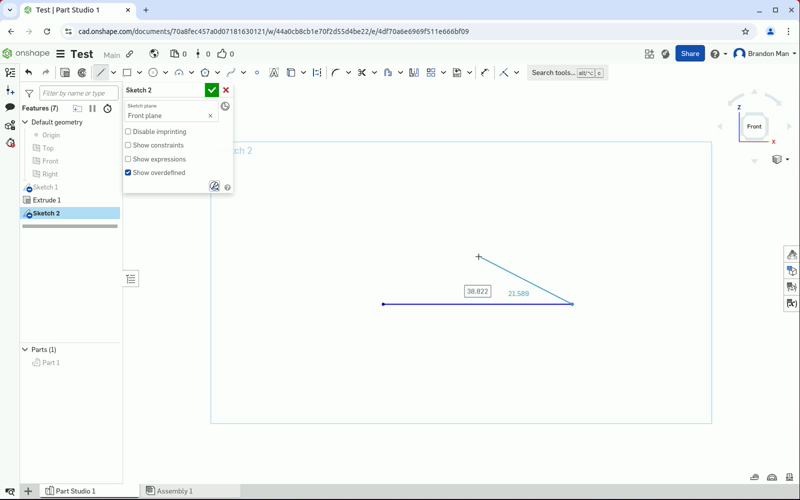
key_down(shift)
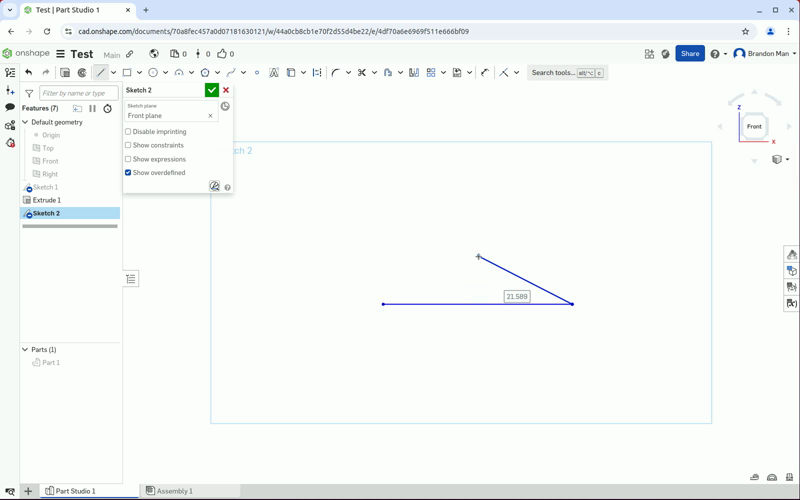
mouse_move(383, 304)
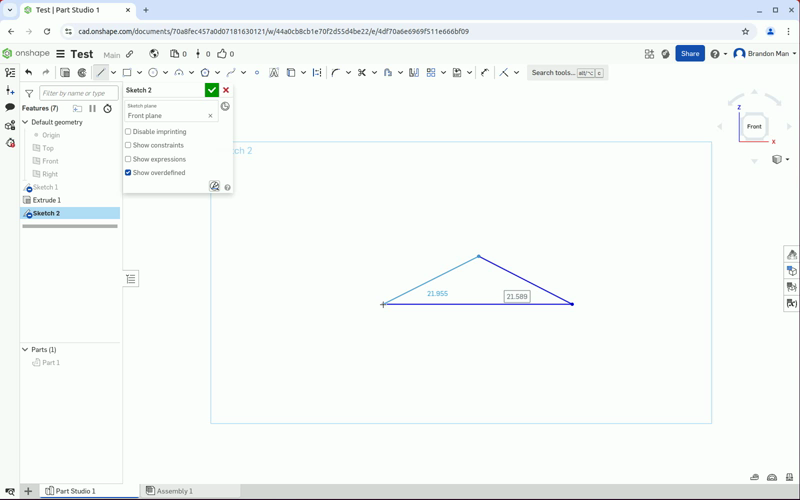
key_up(shift)
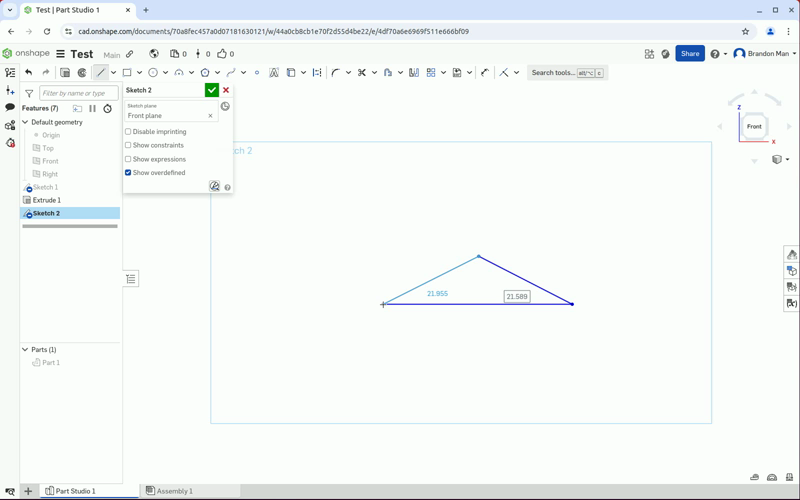
click(383, 304)
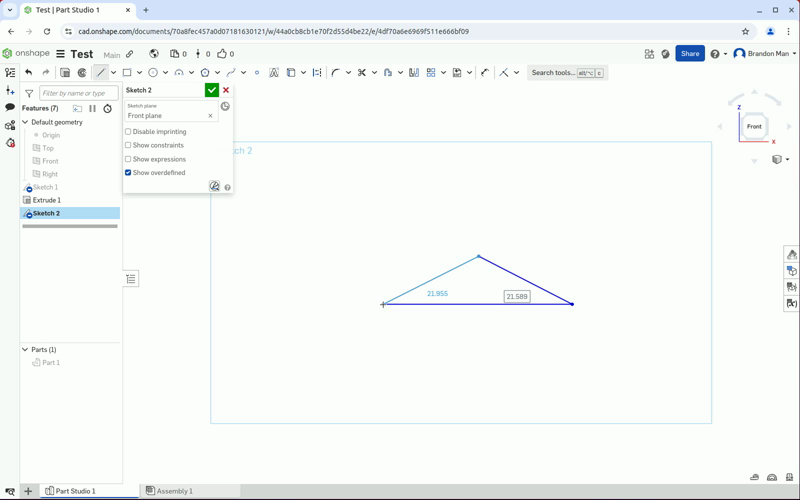
key(esc)
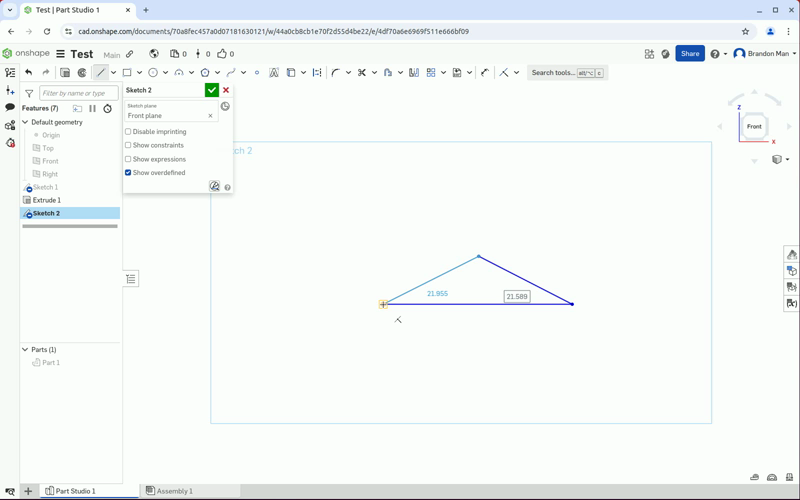
mouse_move(502, 294)
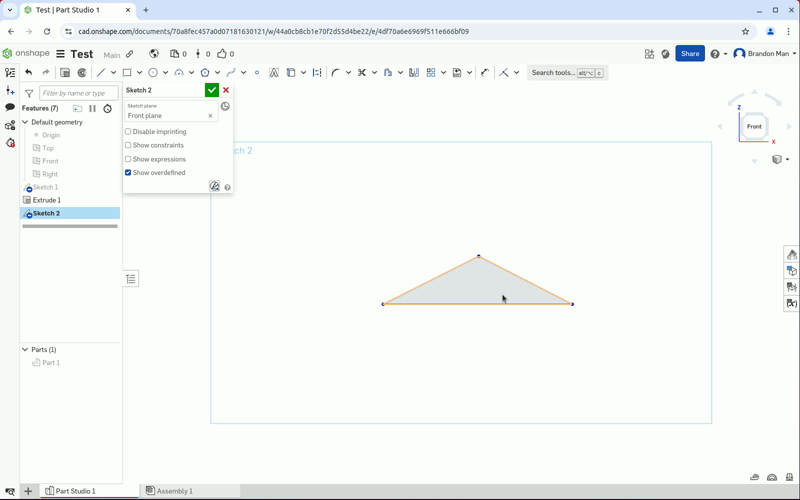
click(502, 294)
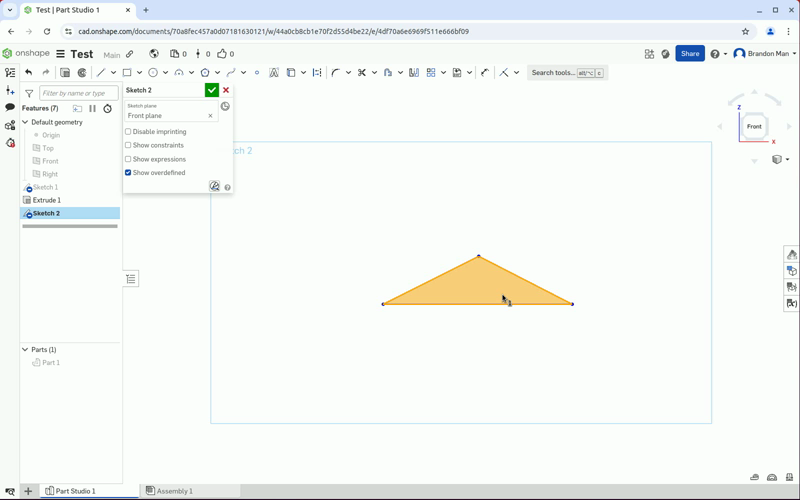
mouse_move(73, 352)
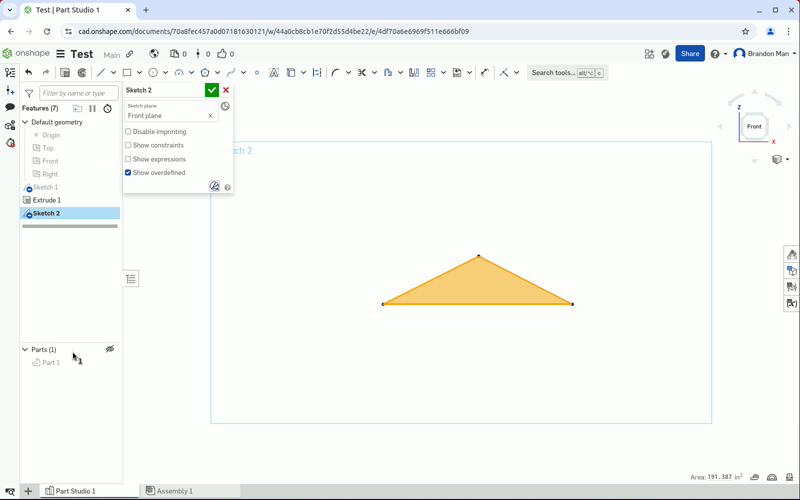
key(shift+y)
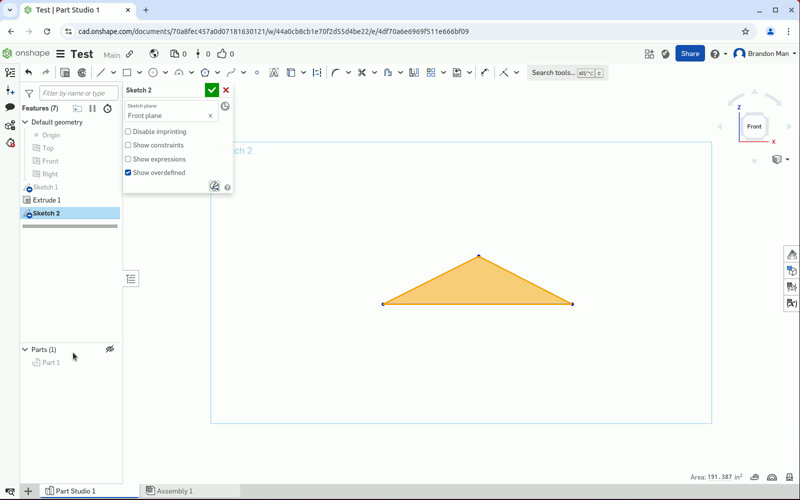
key(shift+e)
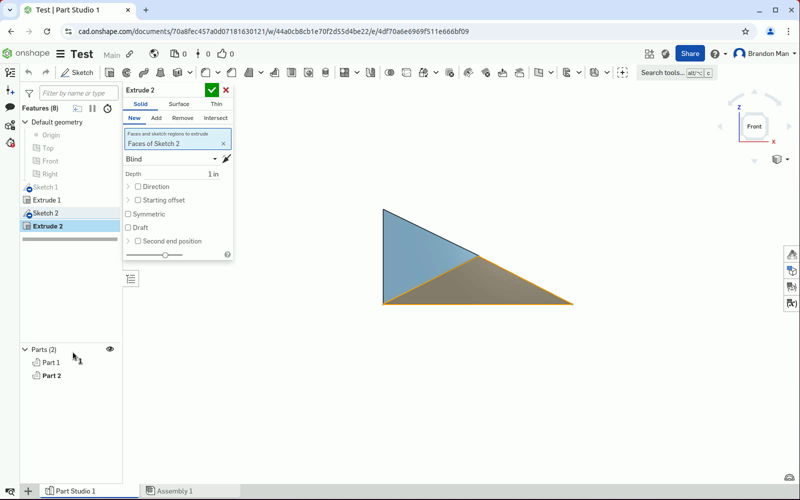
mouse_move(143, 106)
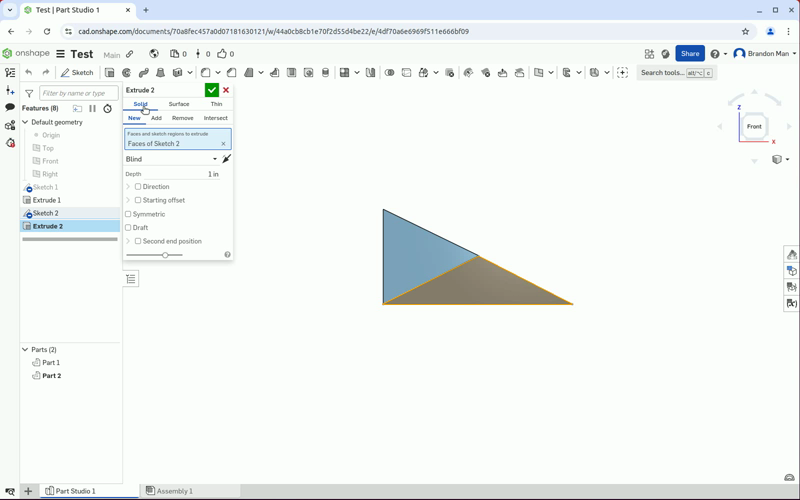
click(143, 106)
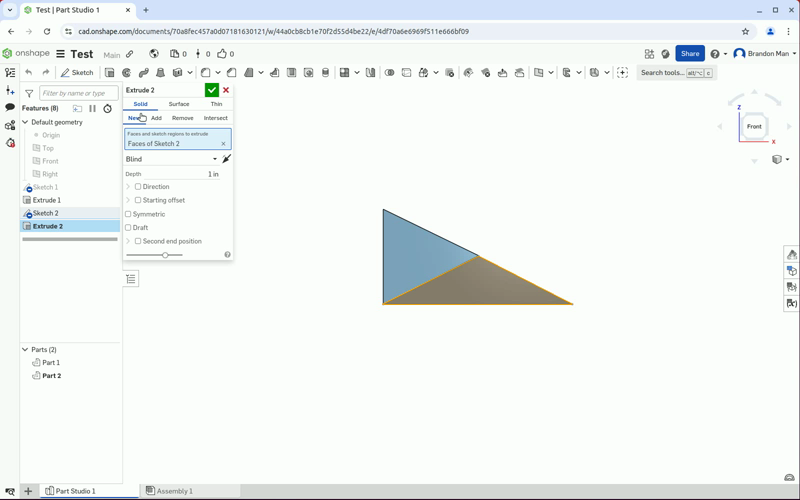
mouse_move(137, 120)
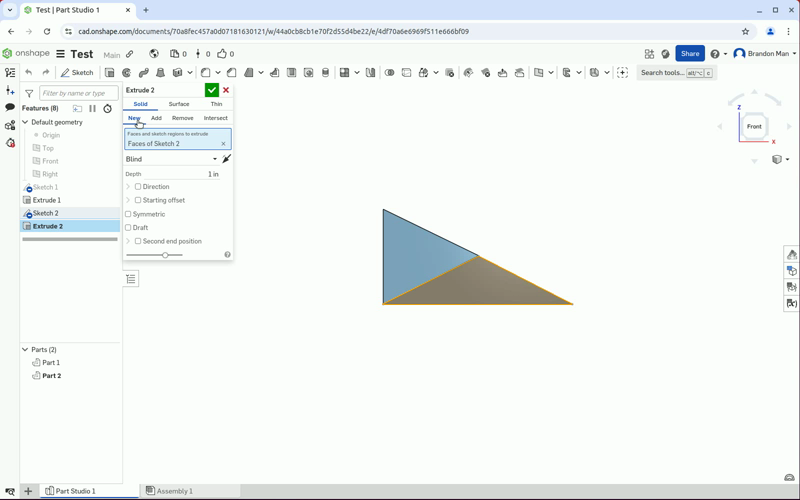
click(137, 120)
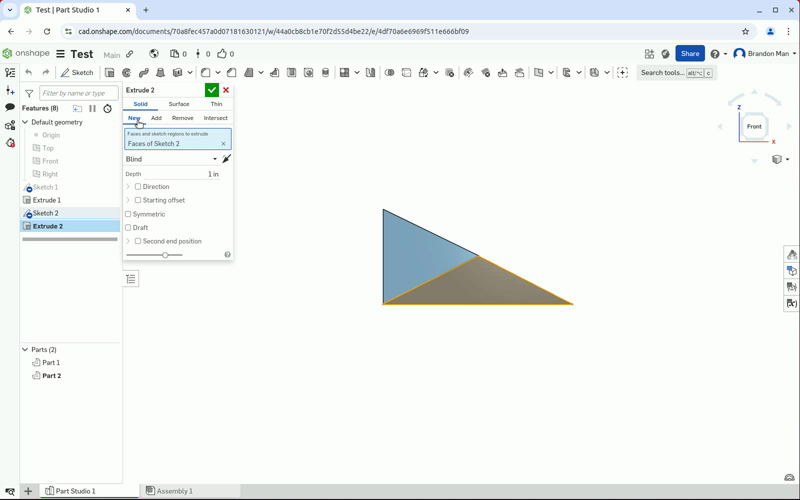
key(tab, 4)
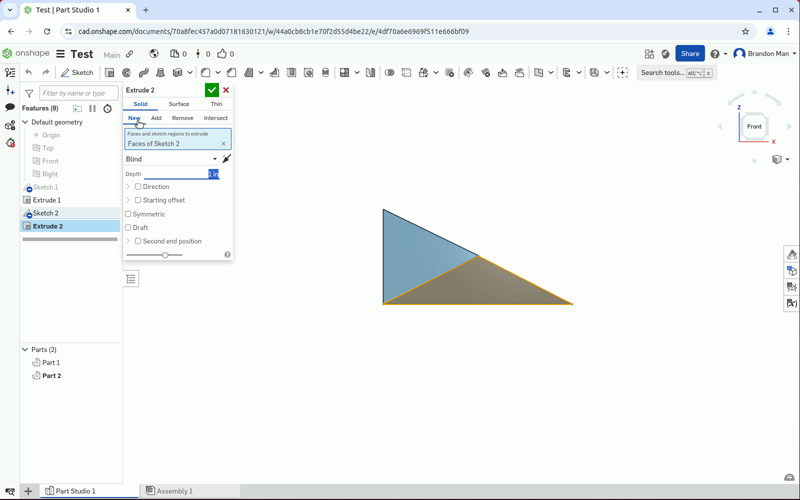
text(5.777)
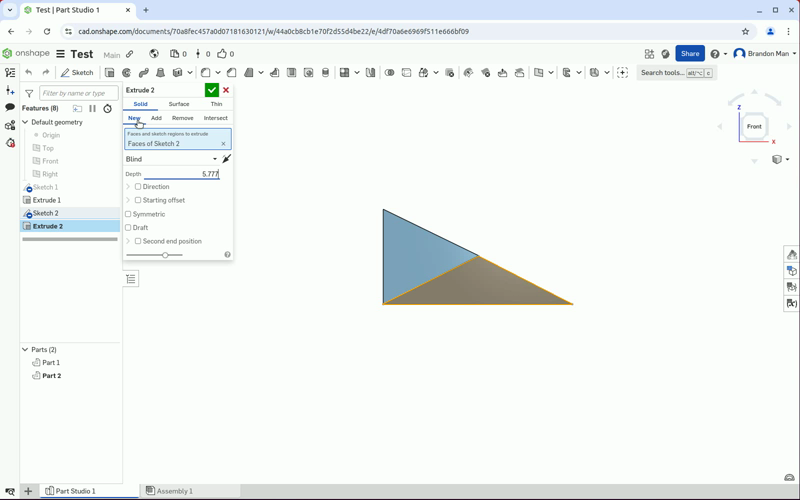
key(enter)
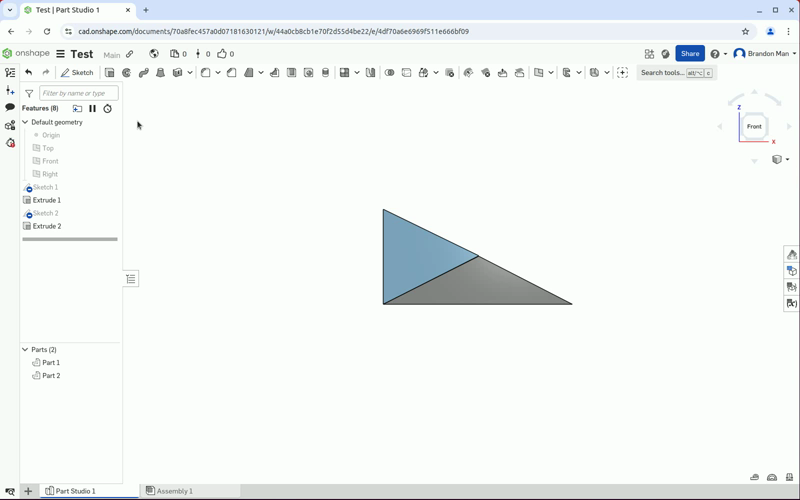
key(shift+h)
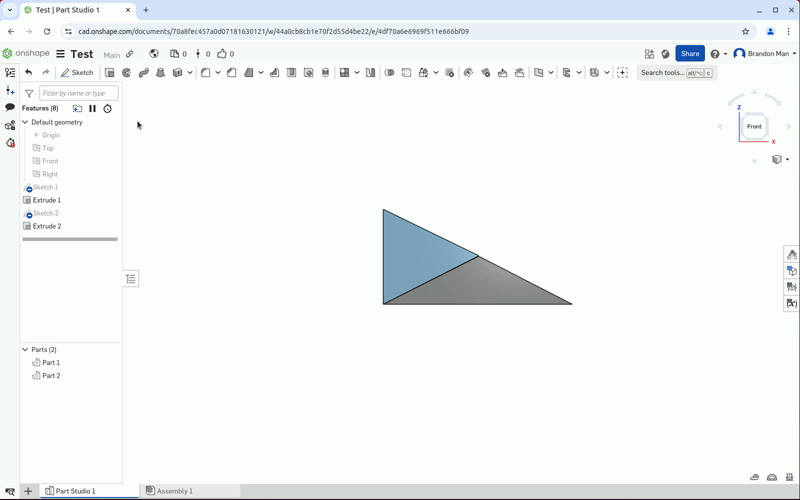
key(shift+h)
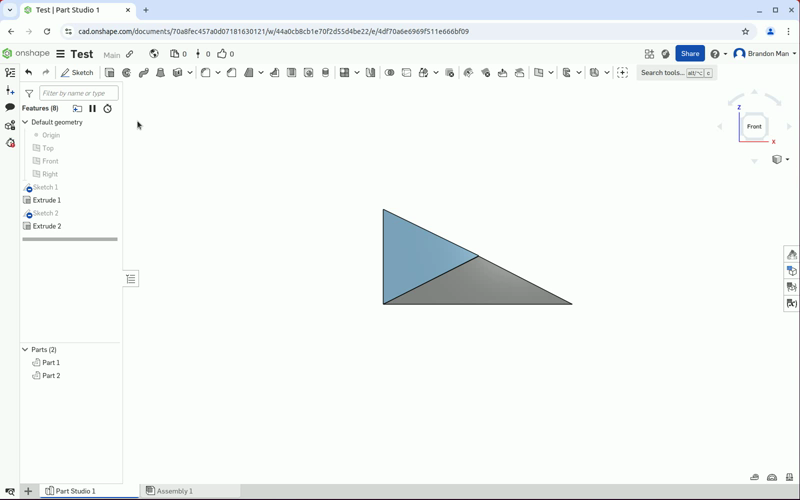
mouse_move(73, 189)
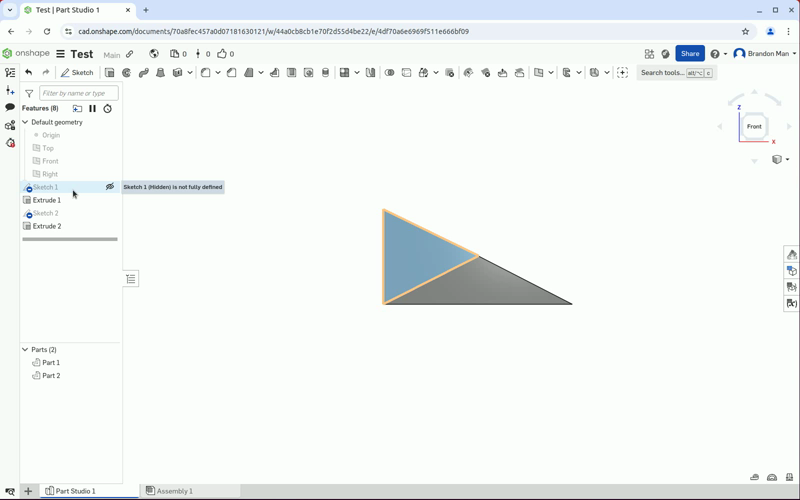
click(73, 189)
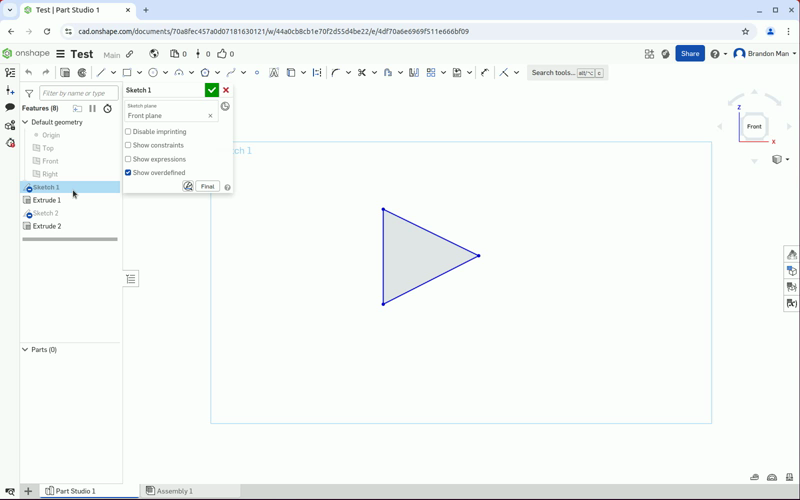
mouse_move(229, 92)
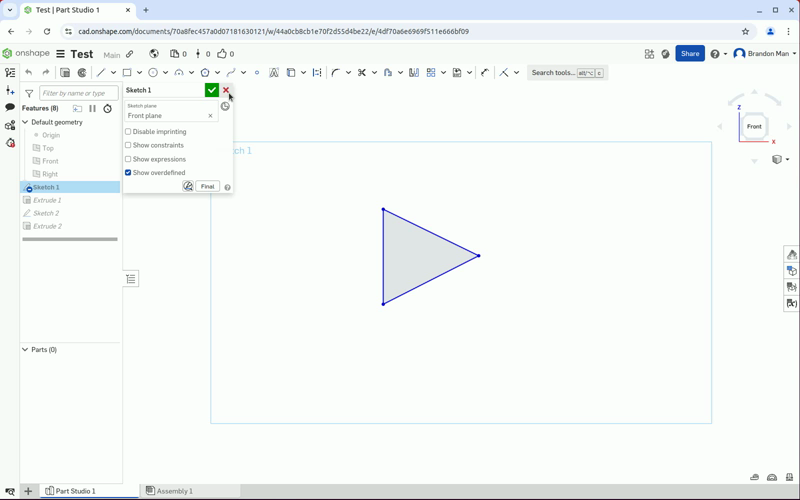
click(229, 92)
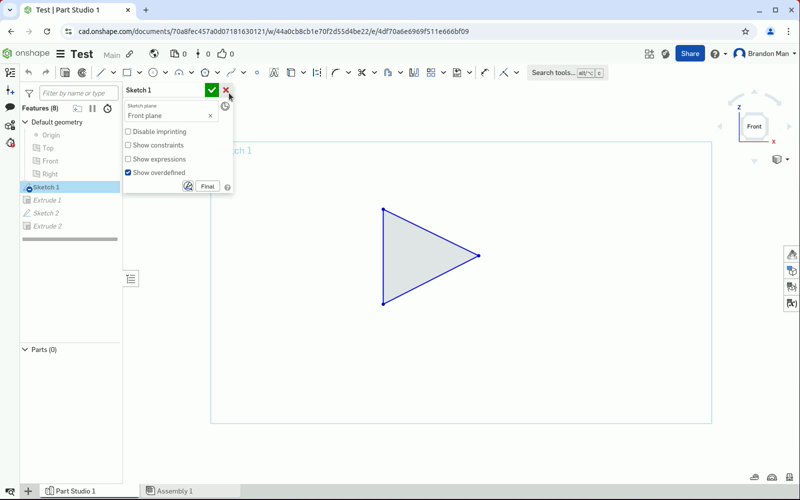
key(shift+s)
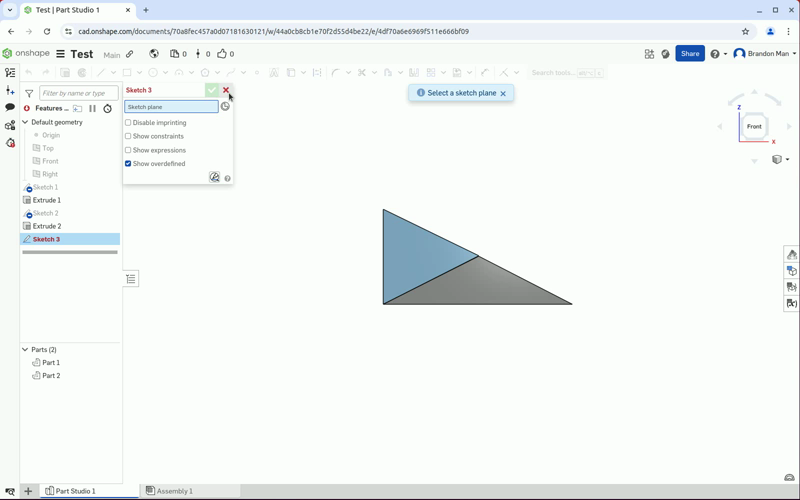
mouse_move(73, 163)
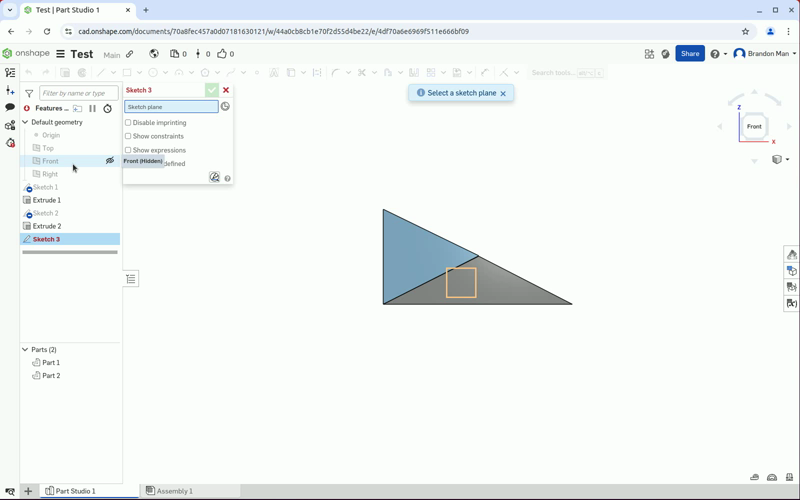
click(73, 163)
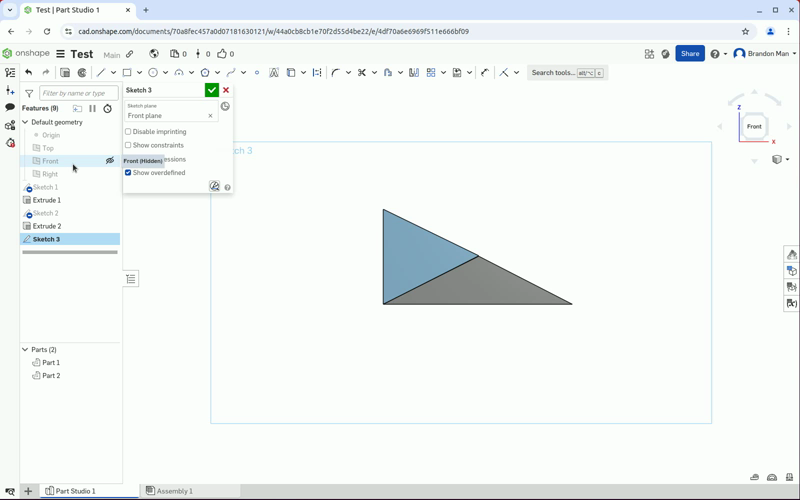
mouse_move(73, 352)
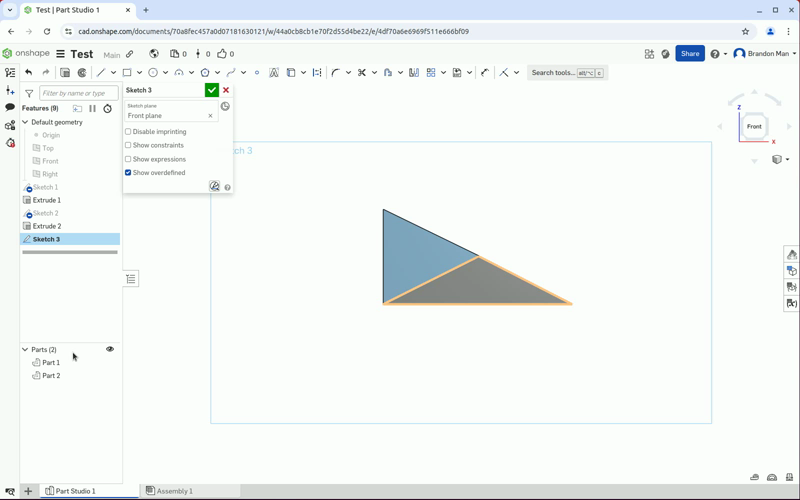
key(y)
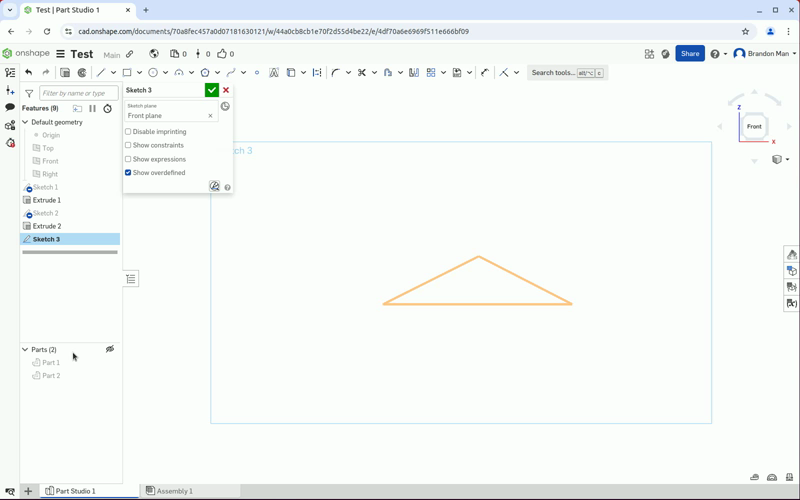
key(l)
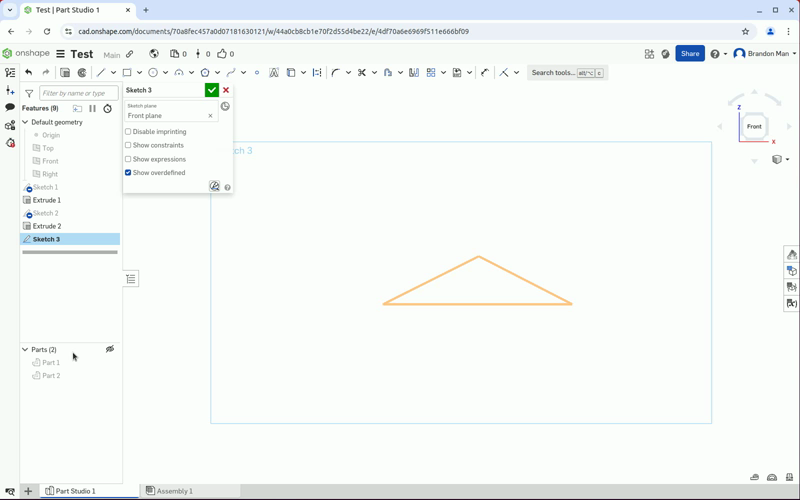
key_down(shift)
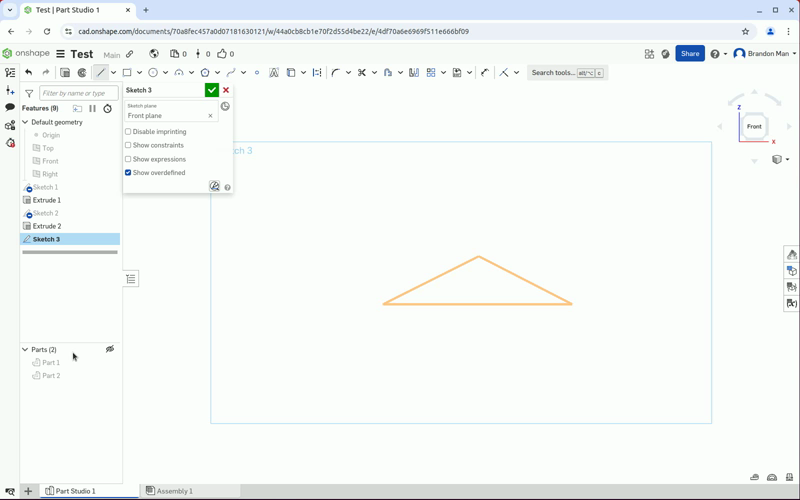
mouse_move(478, 255)
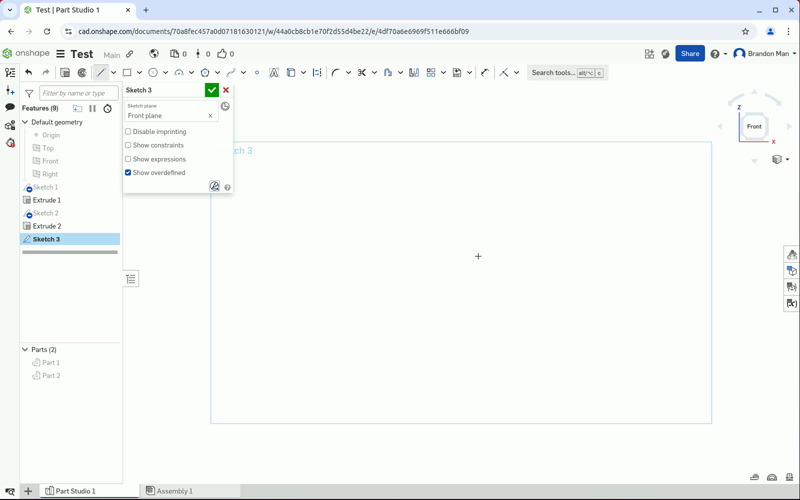
click(478, 255)
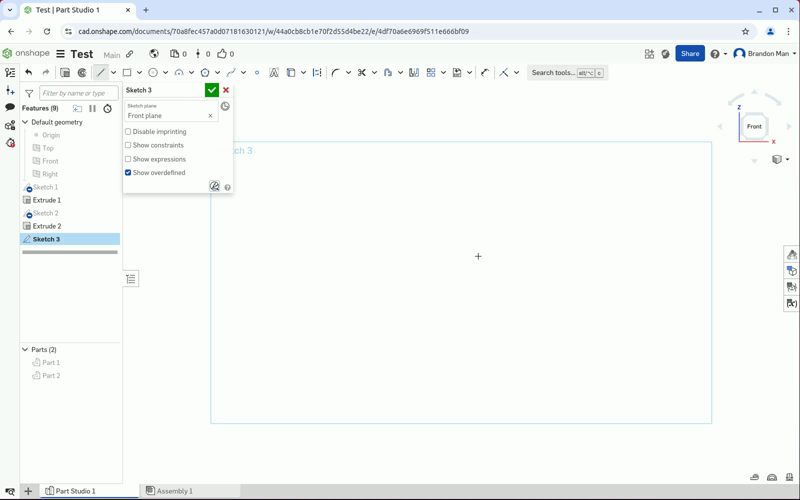
key_up(shift)
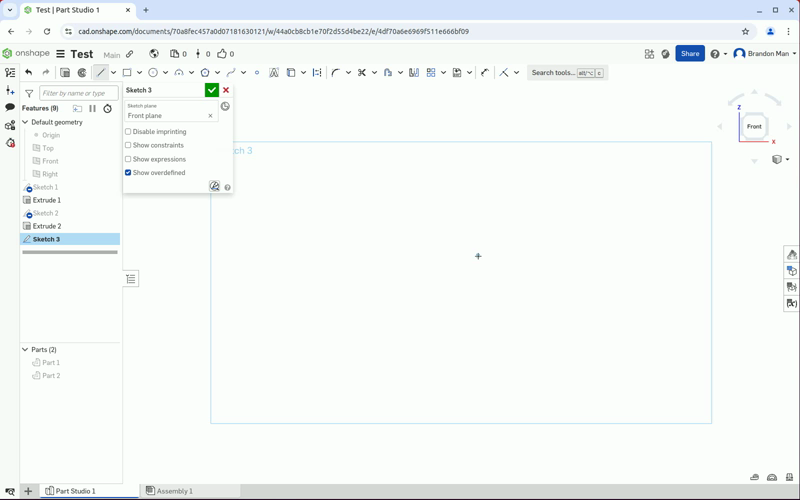
key_down(shift)
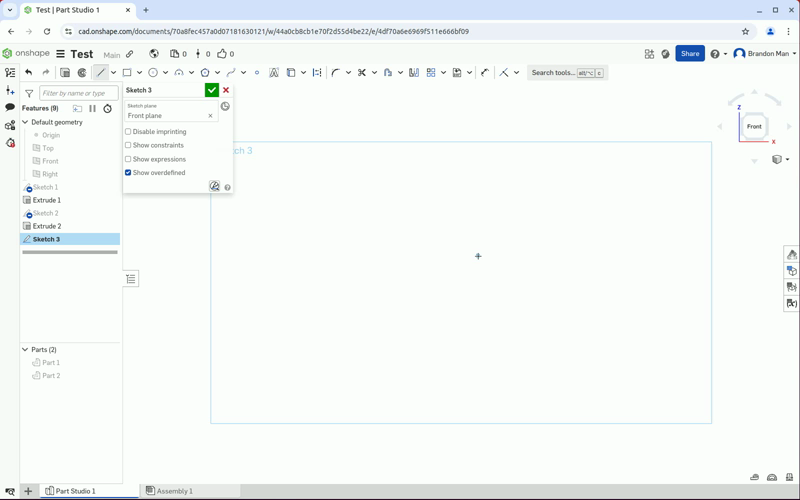
mouse_move(573, 303)
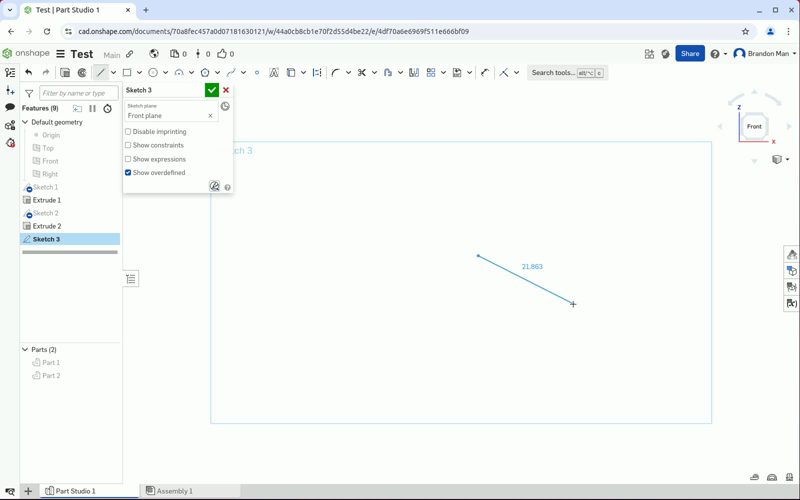
click(573, 303)
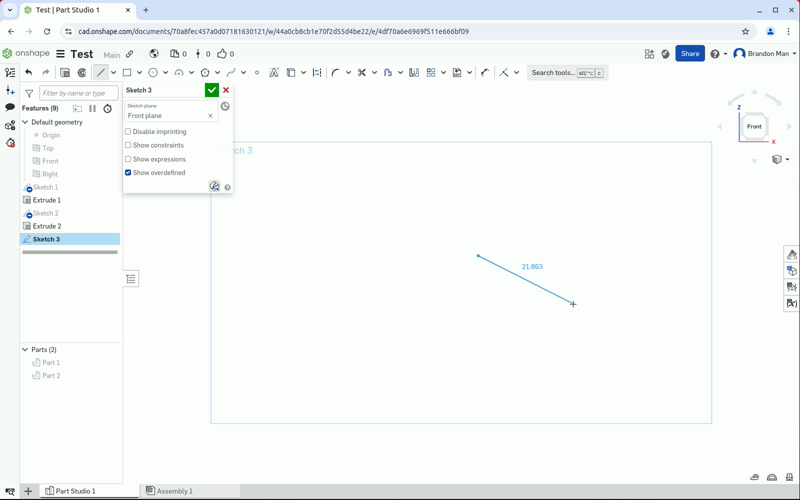
key_up(shift)
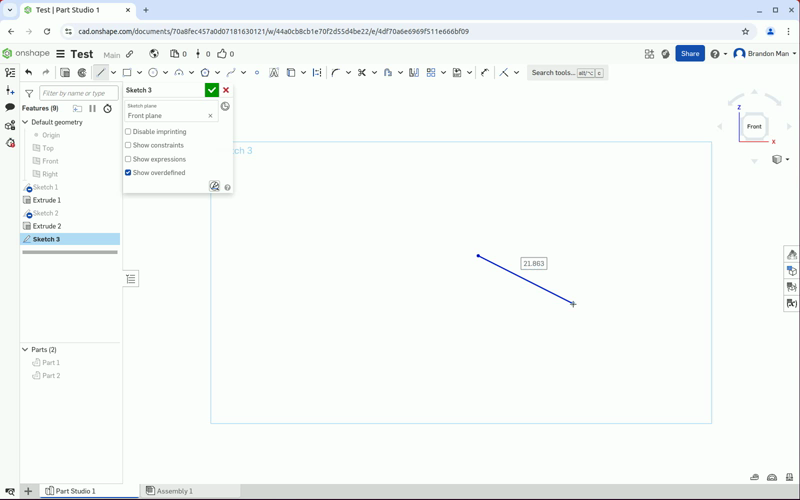
key_down(shift)
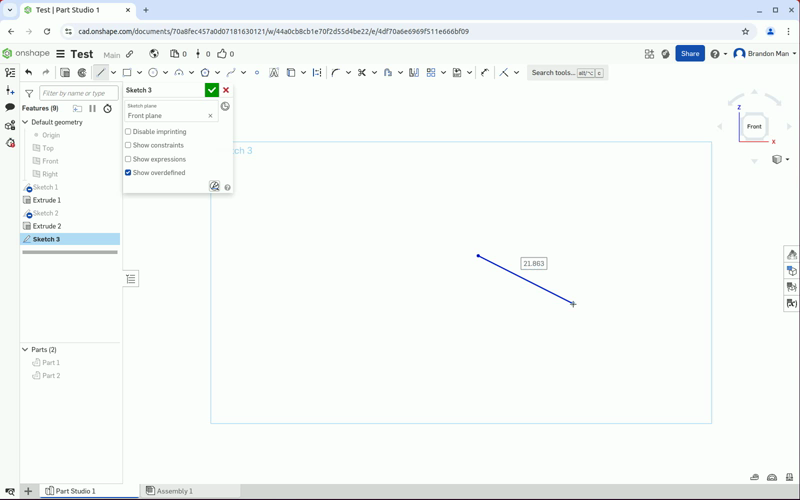
mouse_move(573, 207)
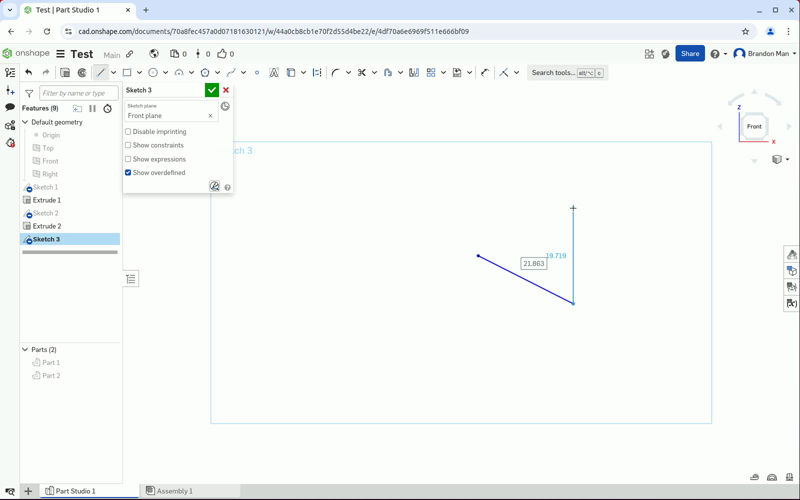
click(573, 207)
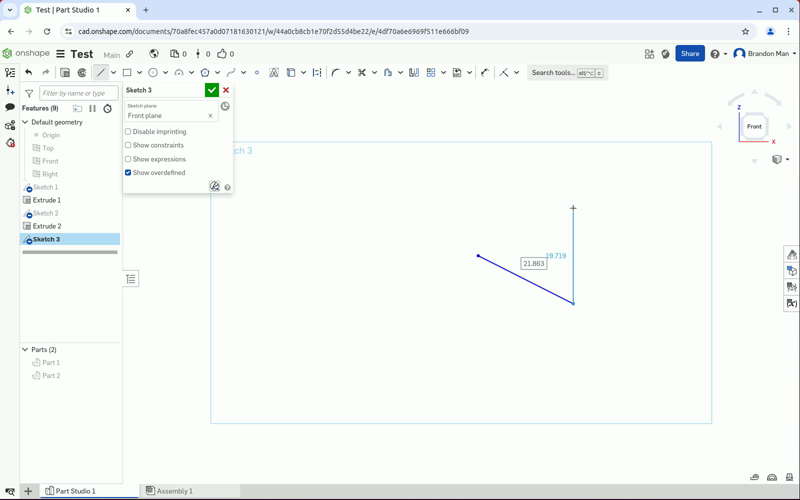
key_up(shift)
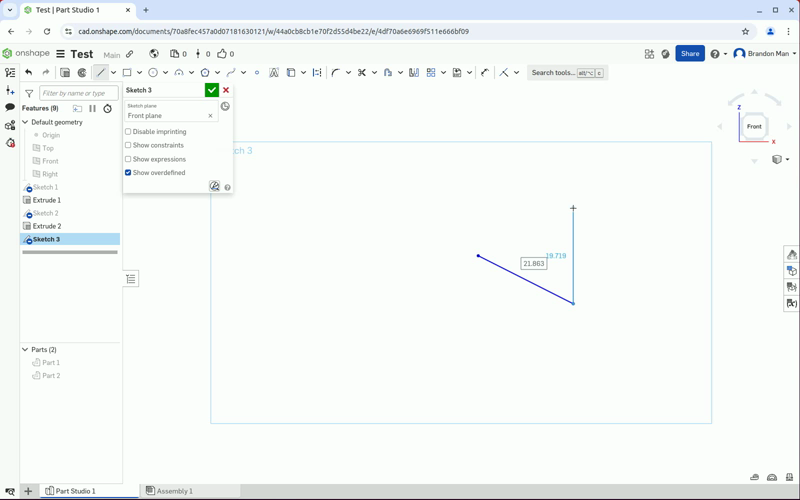
key_down(shift)
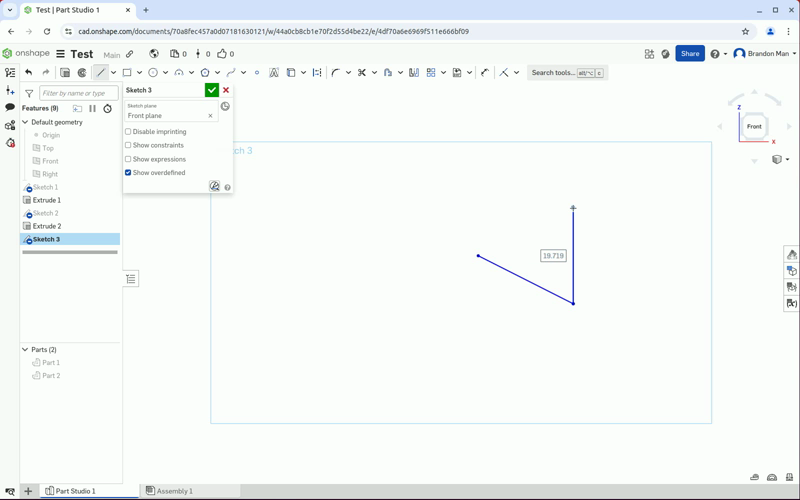
mouse_move(478, 255)
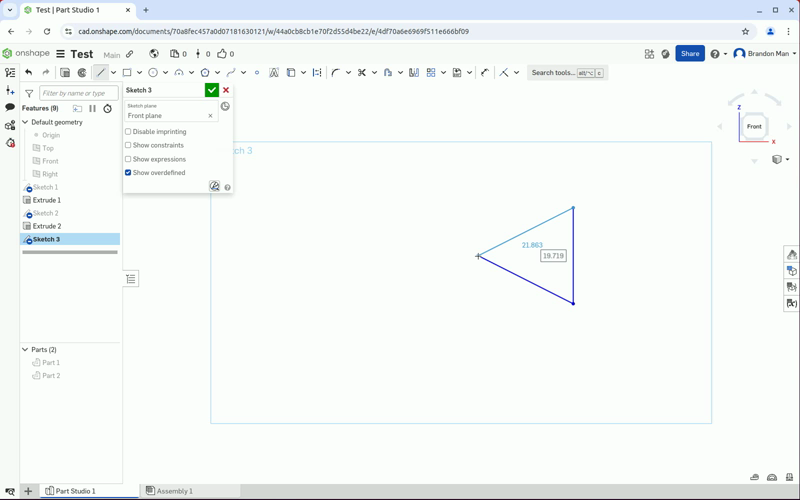
key_up(shift)
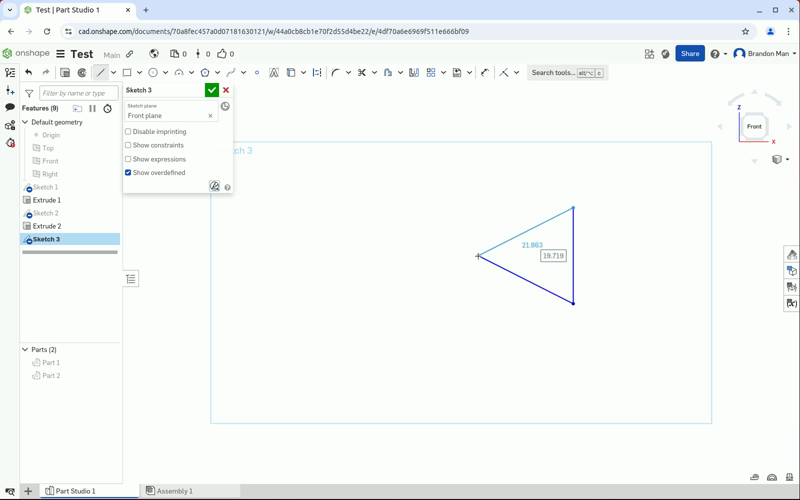
click(478, 255)
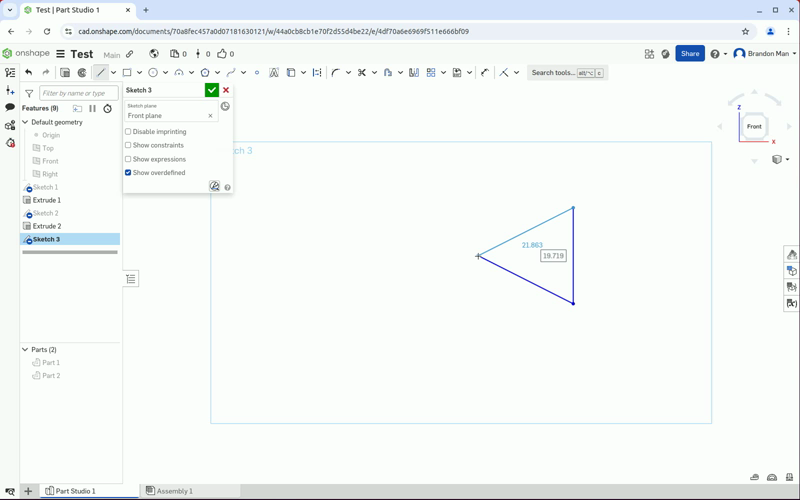
key(esc)
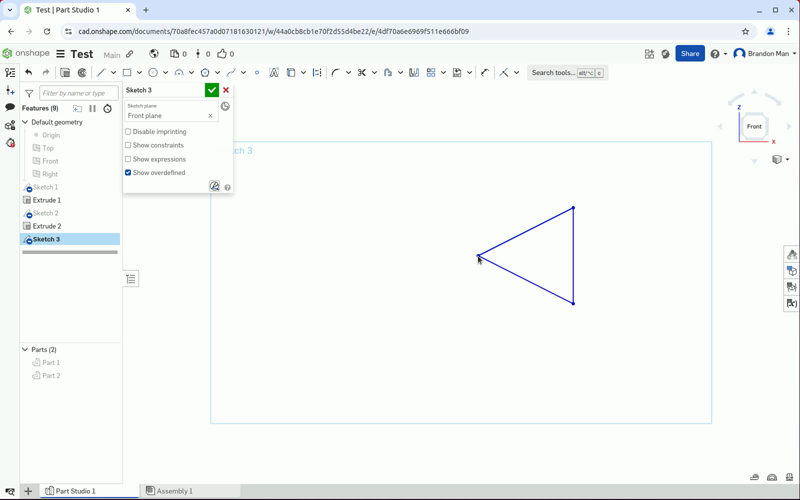
mouse_move(566, 285)
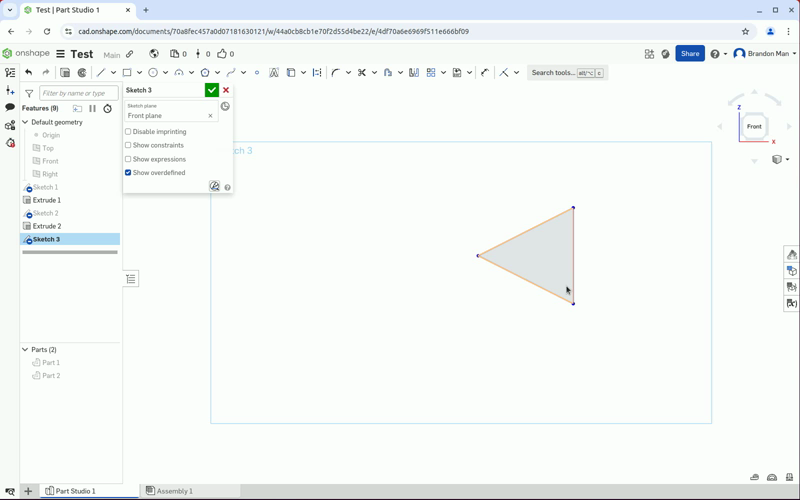
click(566, 285)
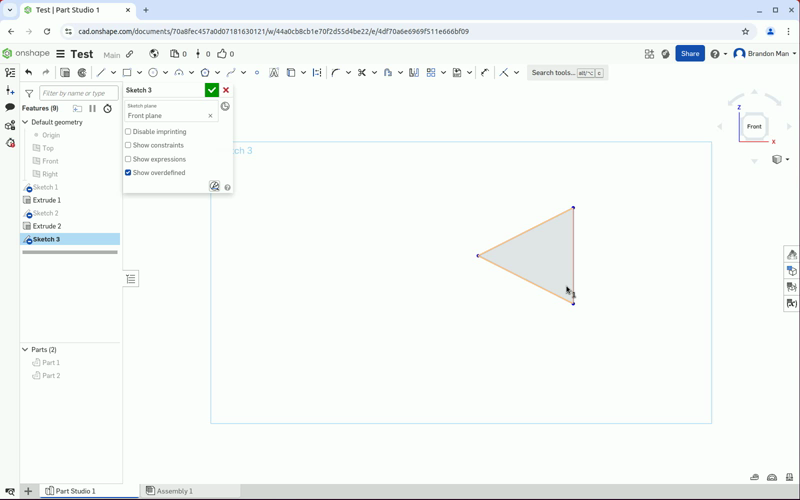
mouse_move(73, 352)
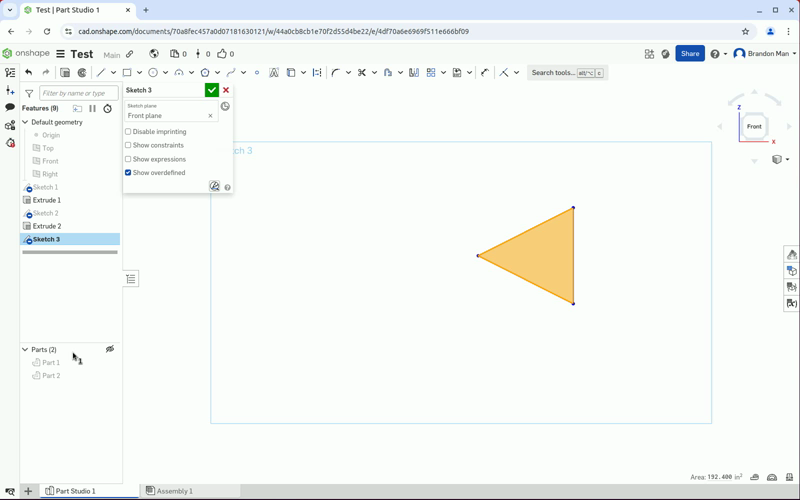
key(shift+y)
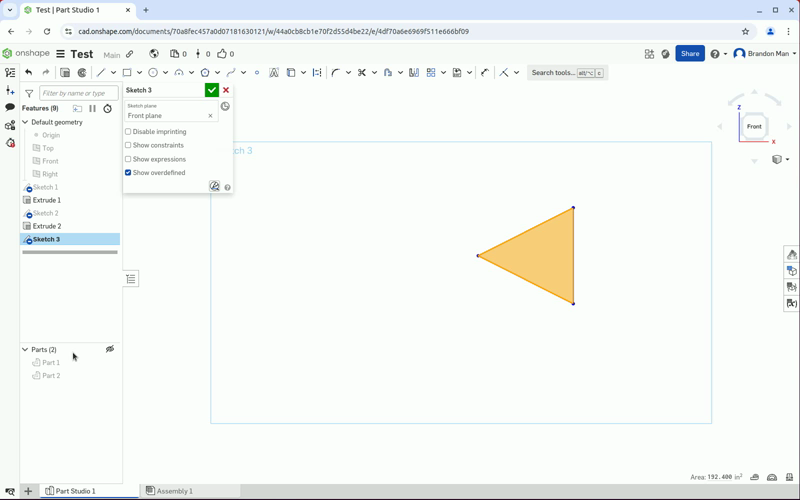
key(shift+e)
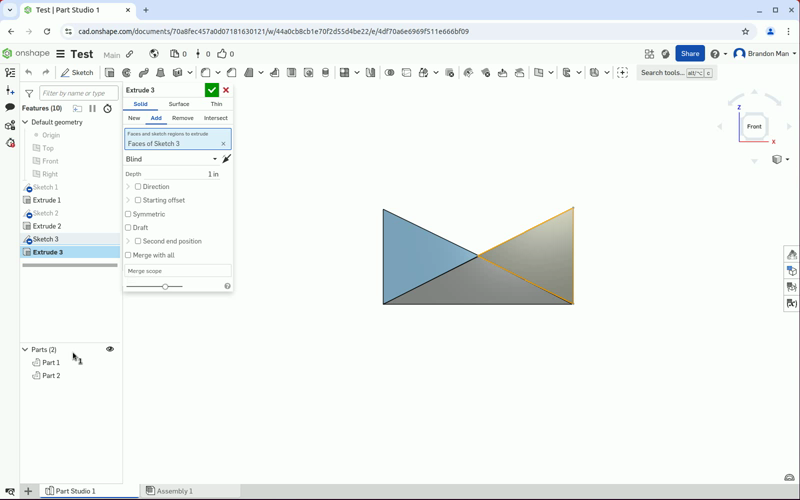
mouse_move(143, 106)
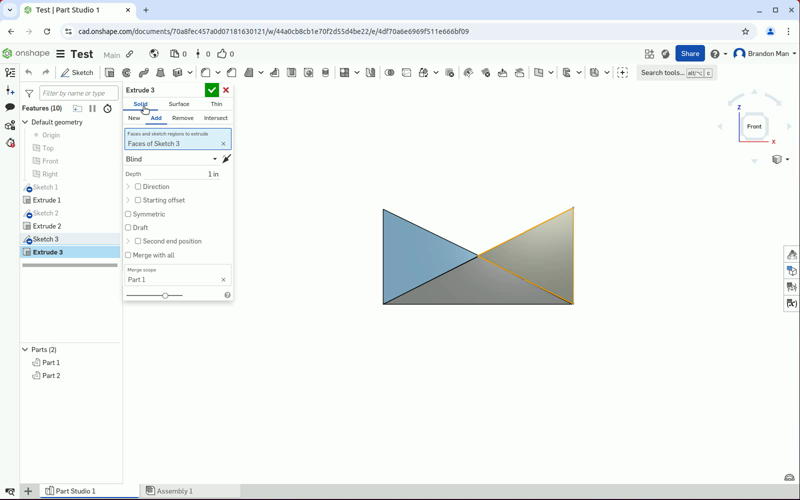
click(143, 106)
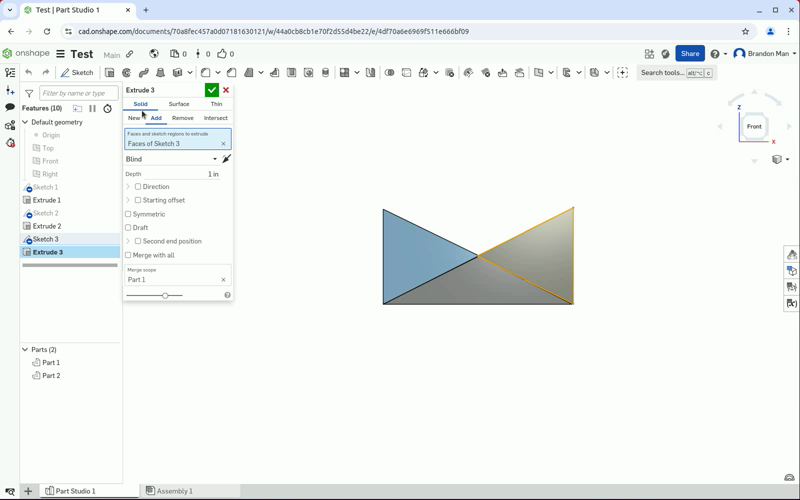
mouse_move(137, 120)
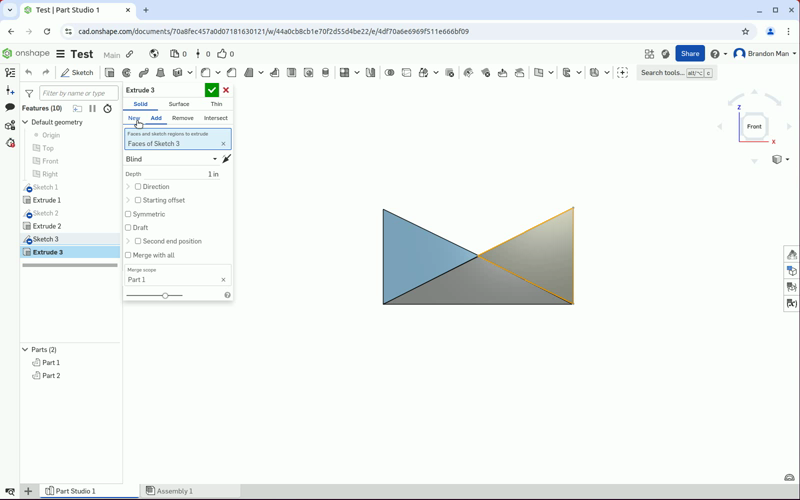
click(137, 120)
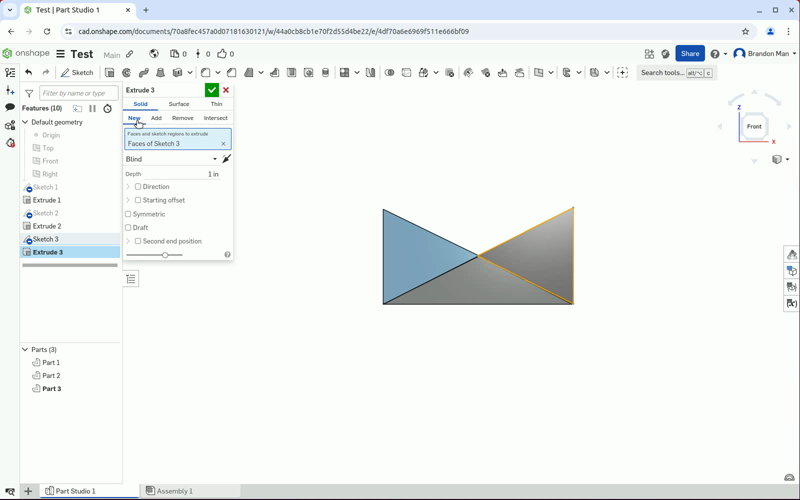
key(tab, 4)
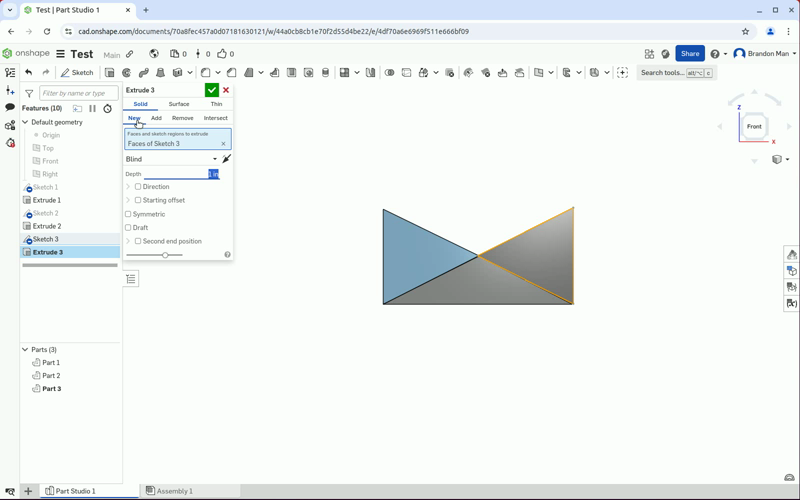
text(-5.777)
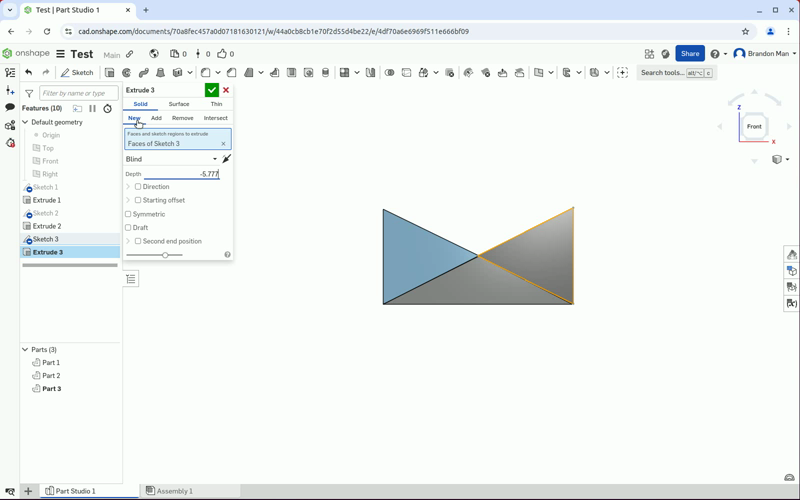
key(enter)
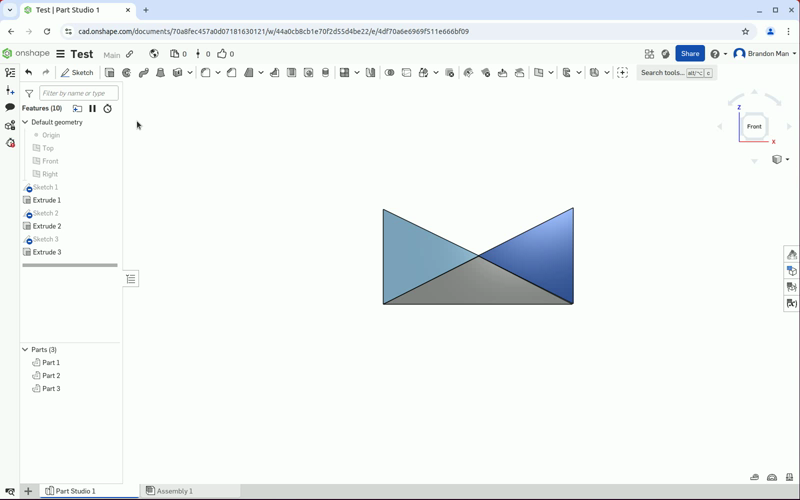
key(shift+h)
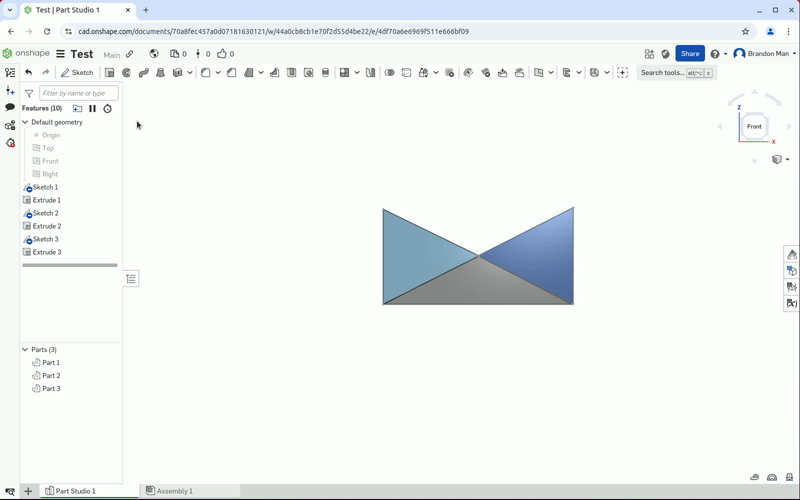
key(shift+h)
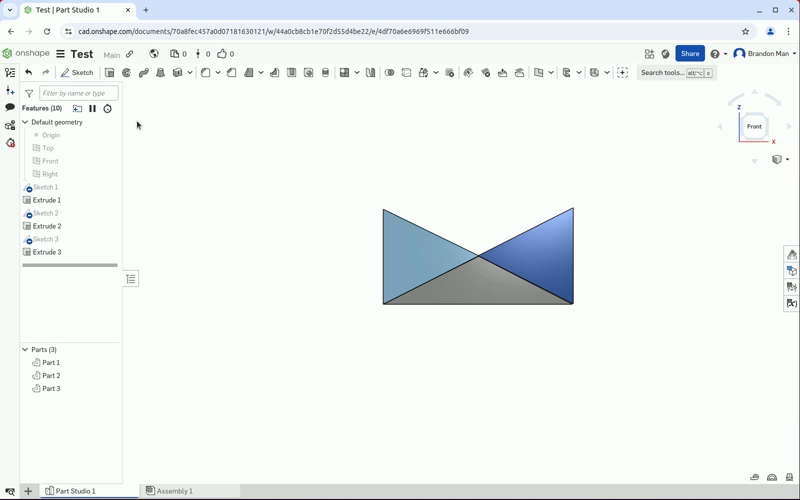
mouse_move(73, 189)
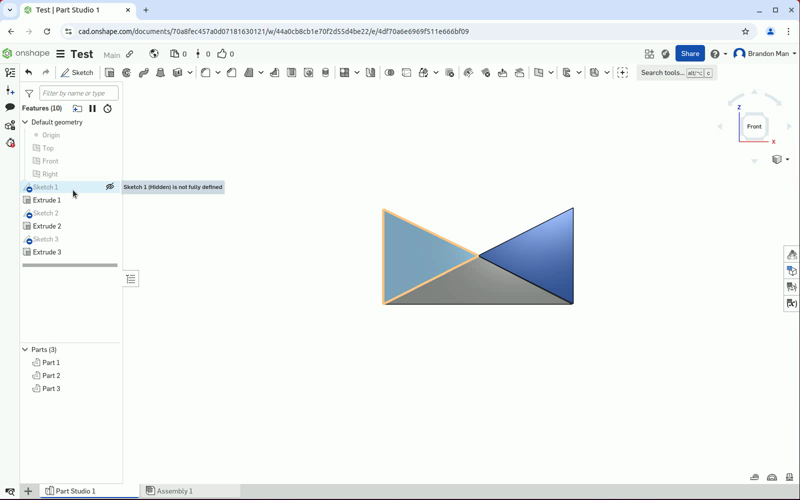
click(73, 189)
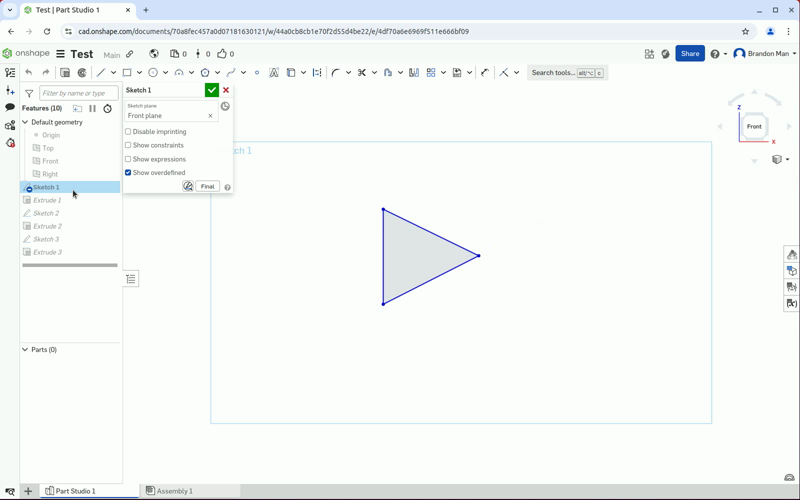
mouse_move(229, 92)
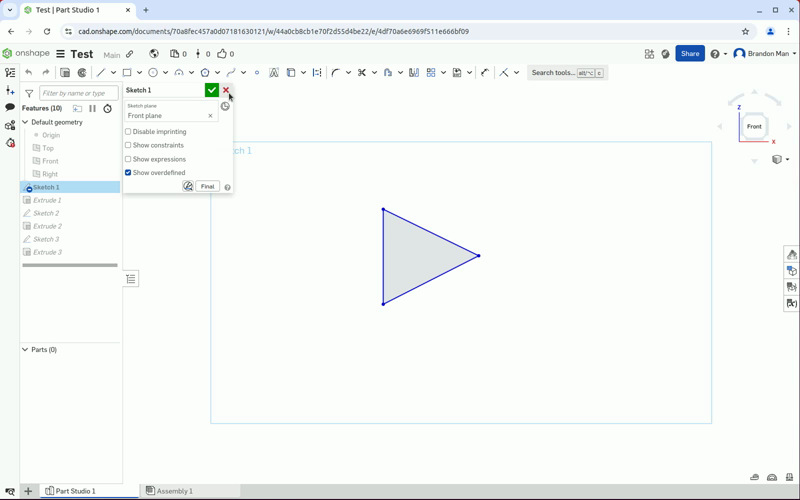
click(229, 92)
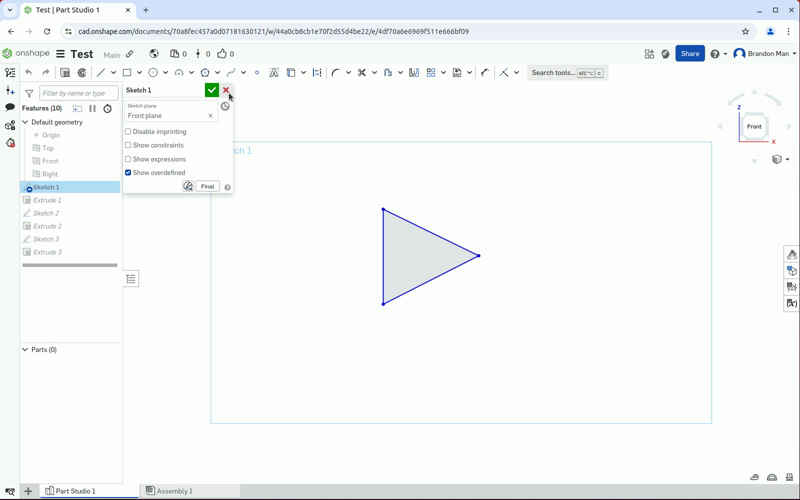
key(shift+s)
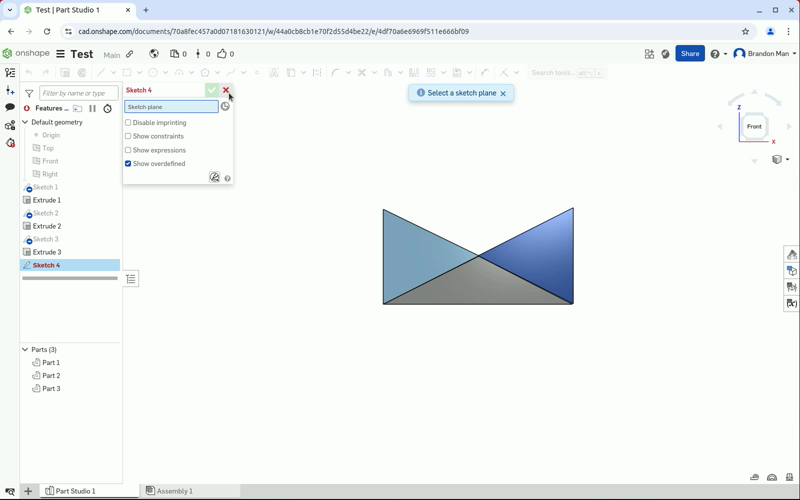
mouse_move(73, 163)
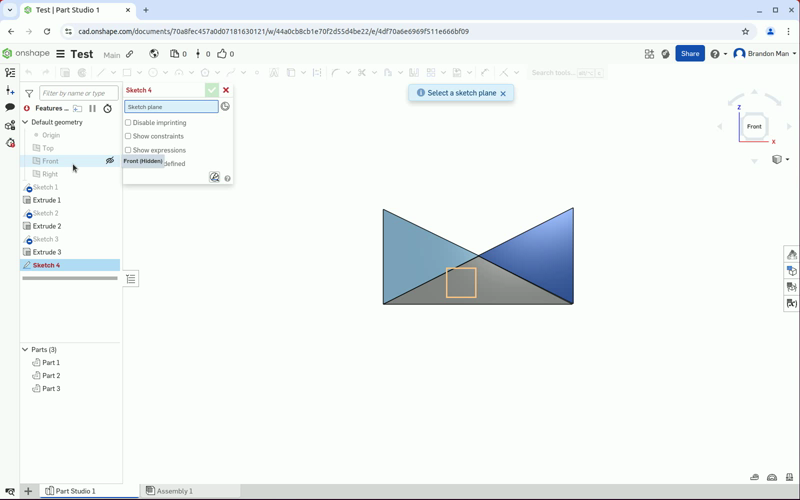
click(73, 163)
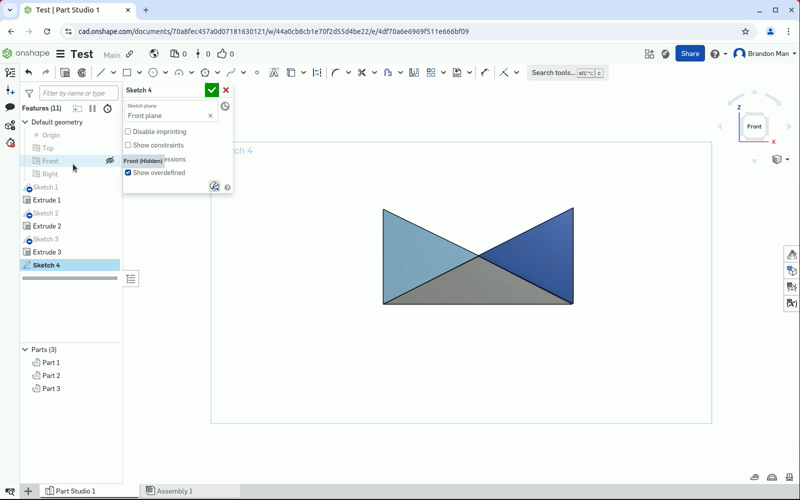
mouse_move(73, 352)
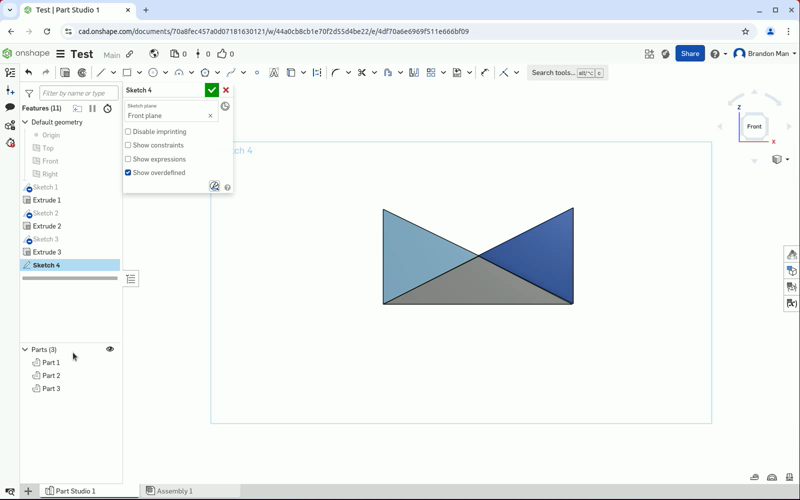
key(y)
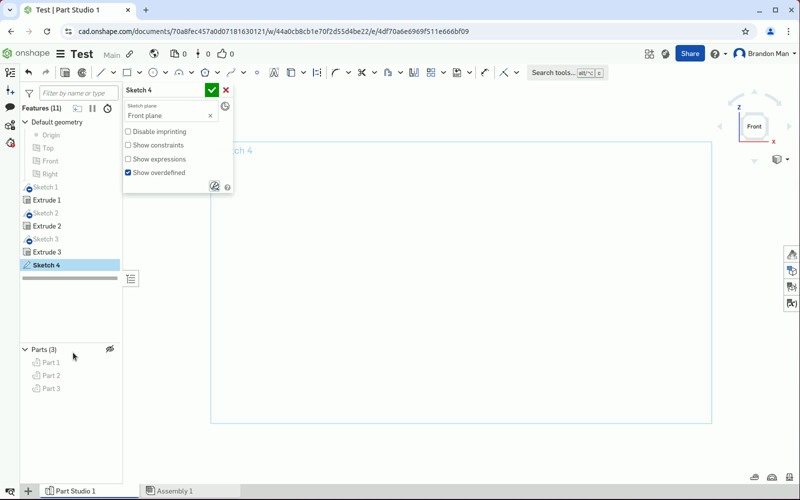
key(l)
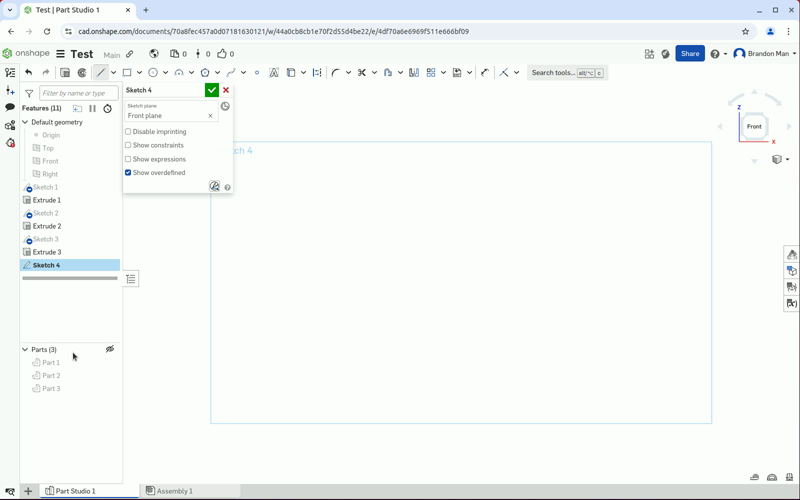
key_down(shift)
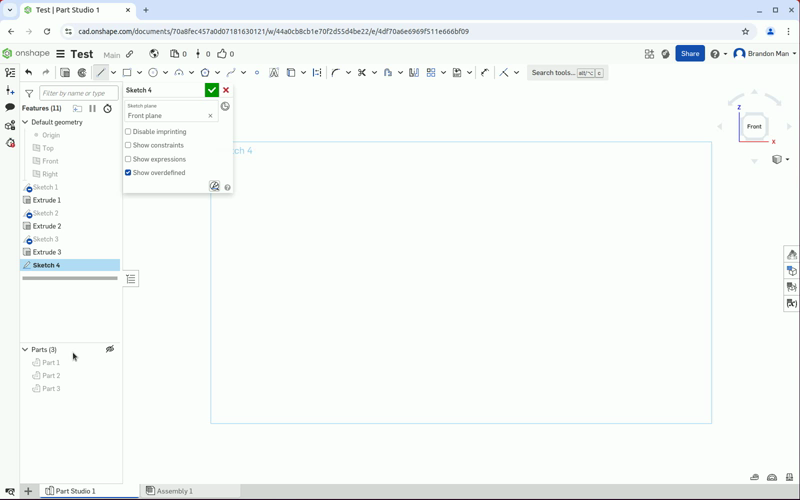
mouse_move(383, 304)
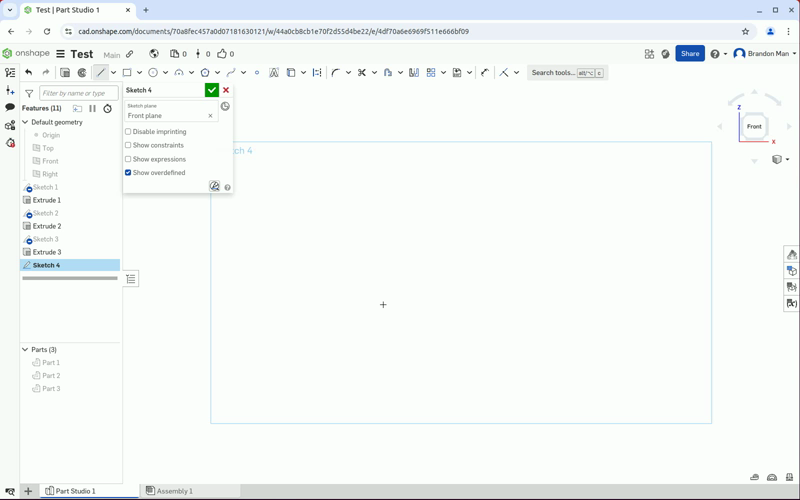
click(383, 304)
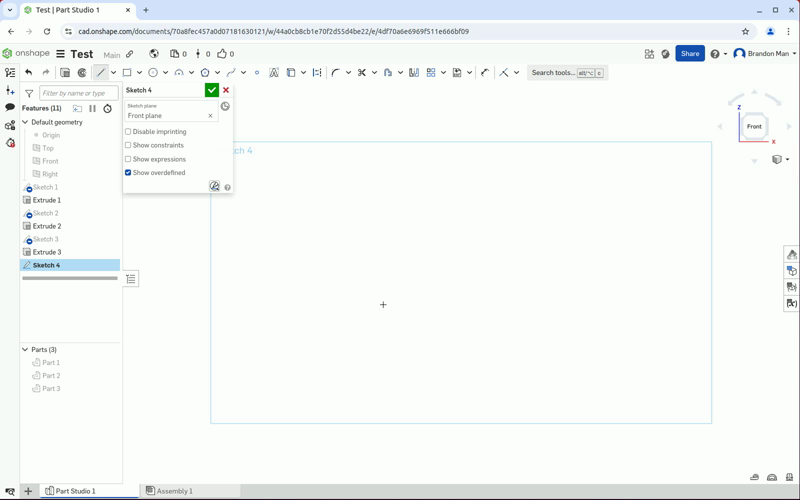
key_up(shift)
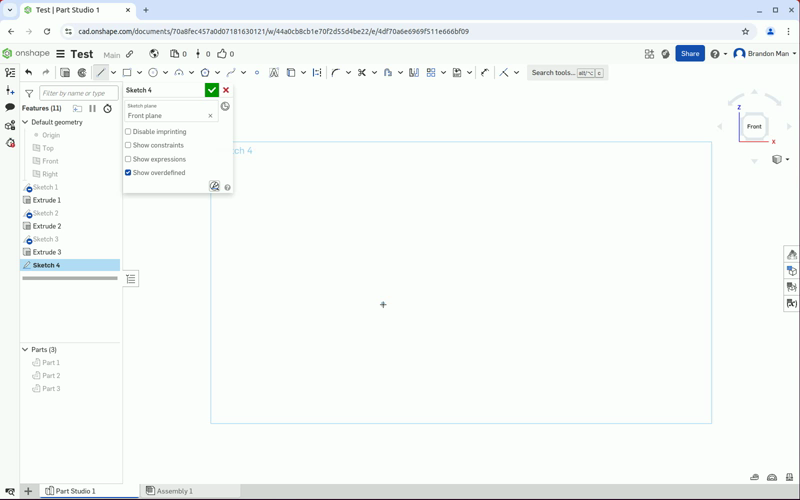
key_down(shift)
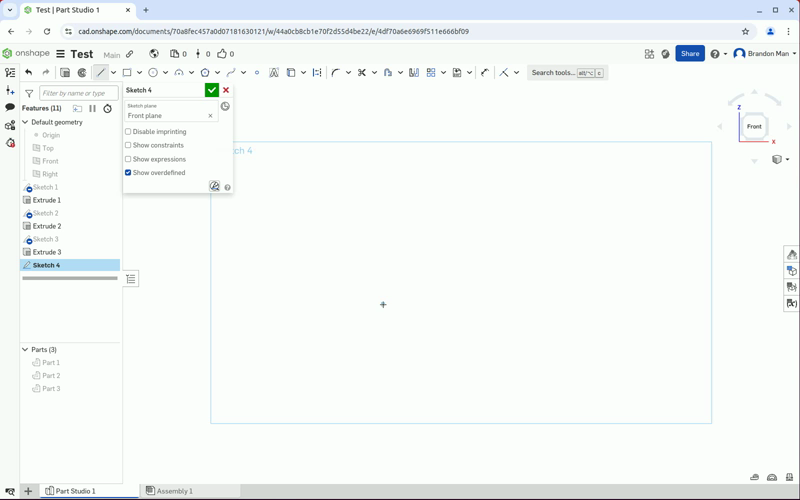
mouse_move(572, 304)
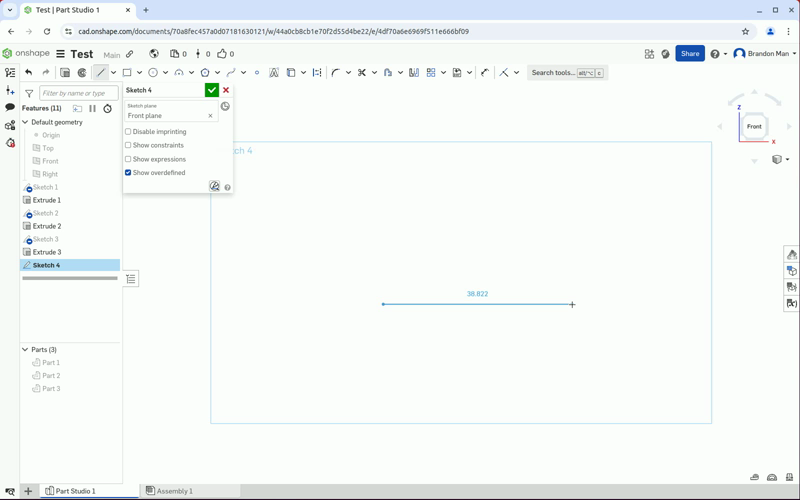
click(572, 304)
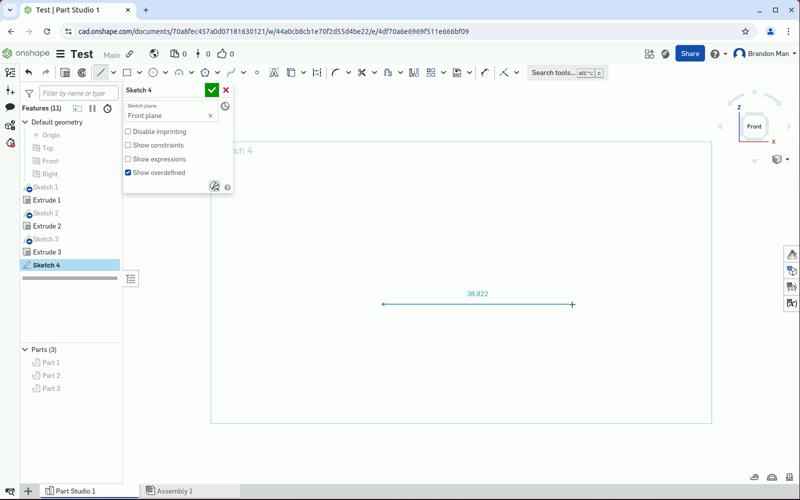
key_up(shift)
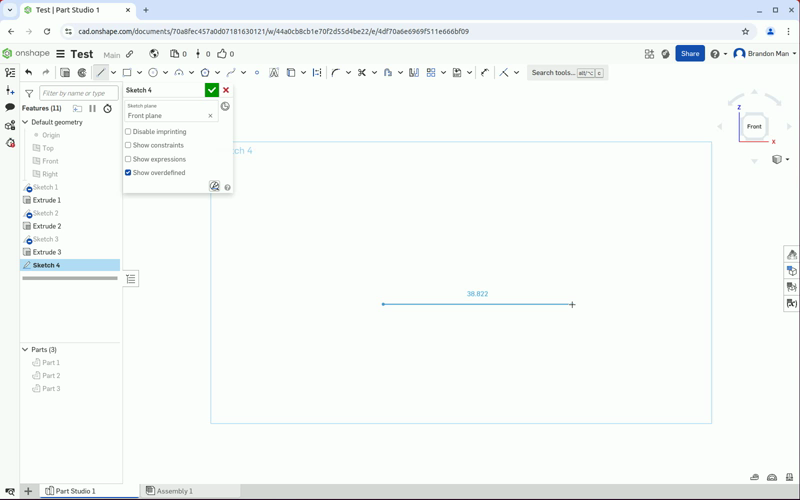
key_down(shift)
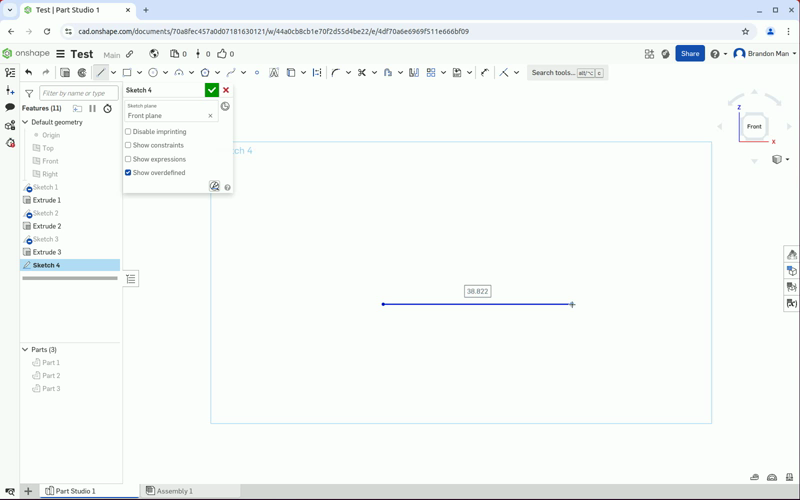
mouse_move(478, 256)
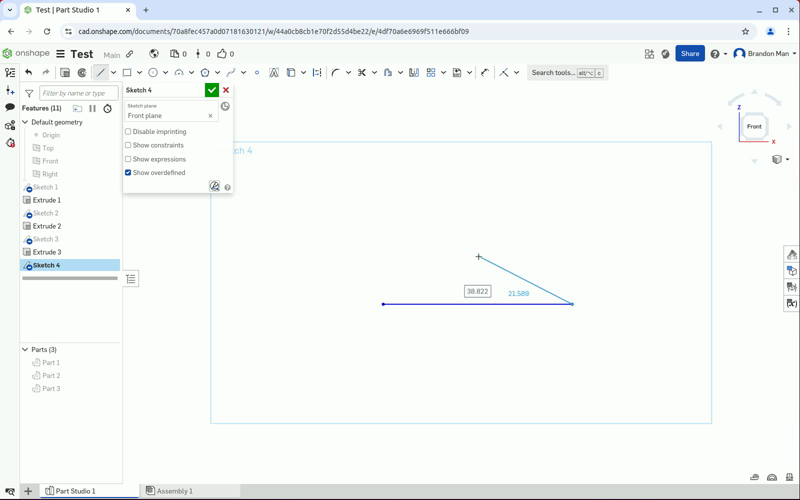
click(478, 256)
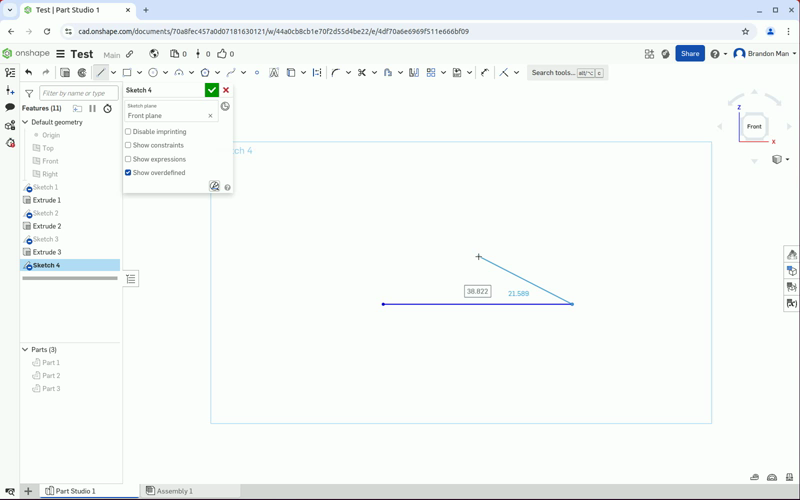
key_up(shift)
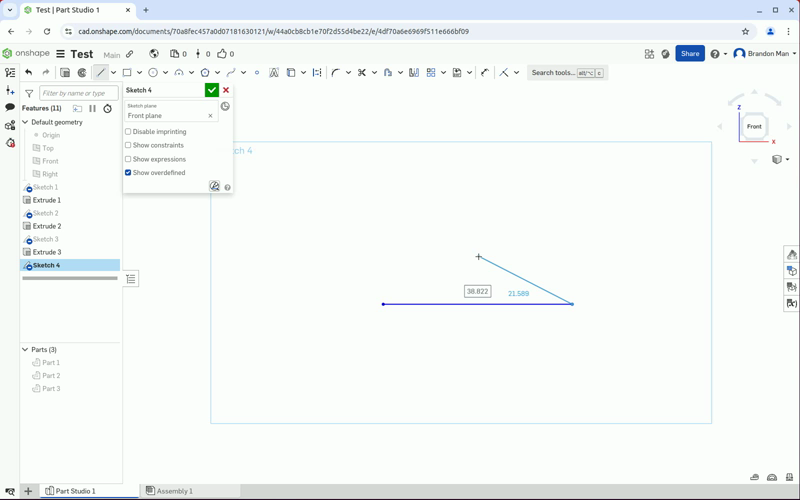
key_down(shift)
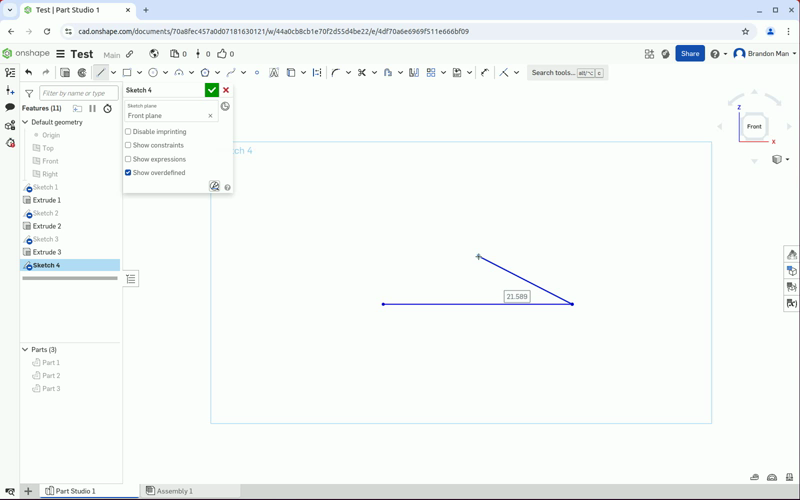
mouse_move(383, 304)
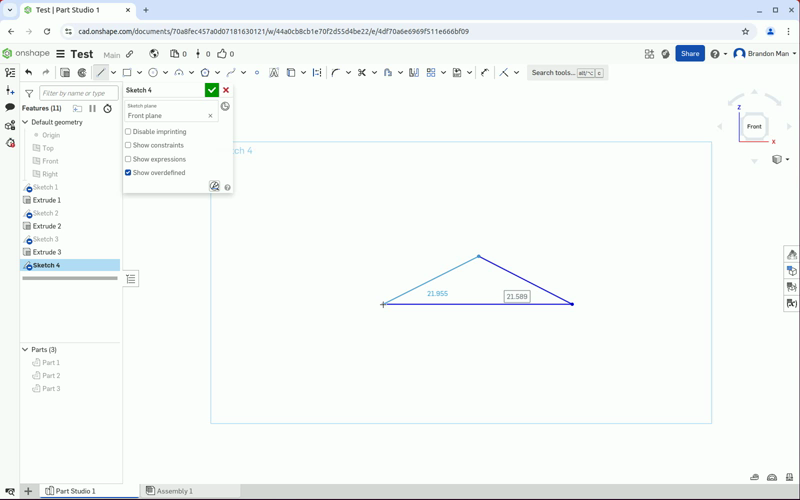
key_up(shift)
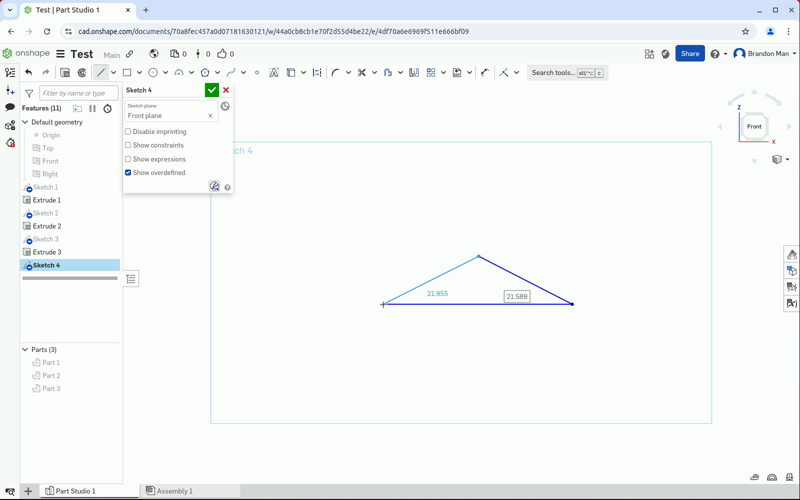
click(383, 304)
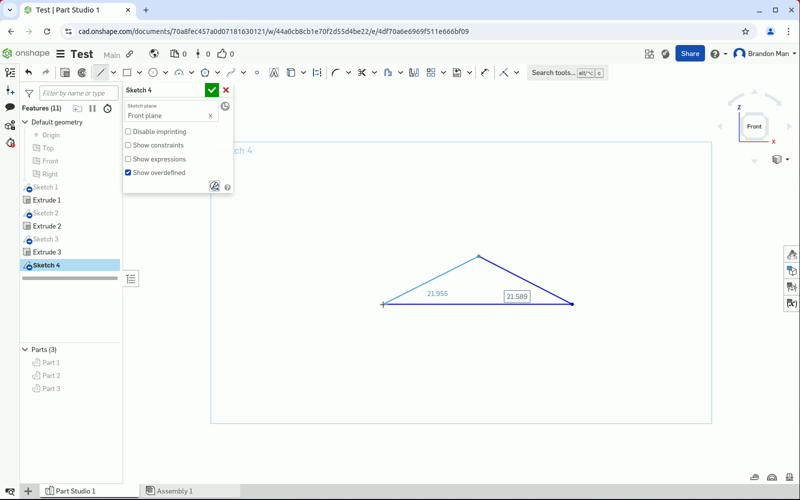
key(esc)
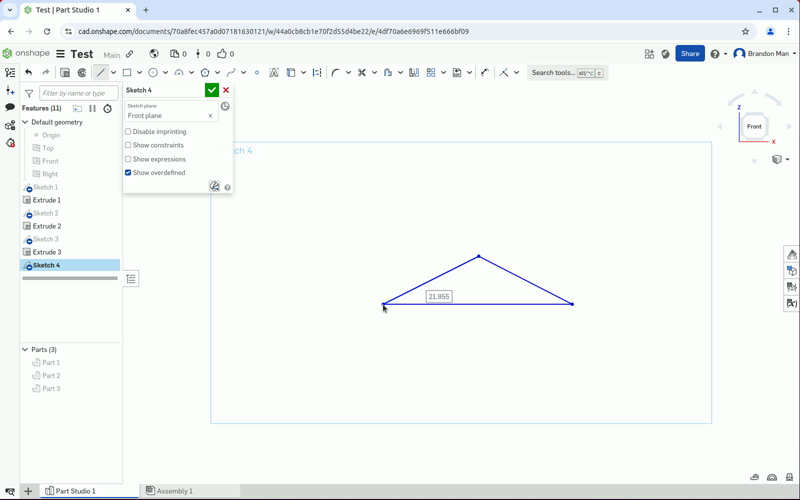
mouse_move(482, 295)
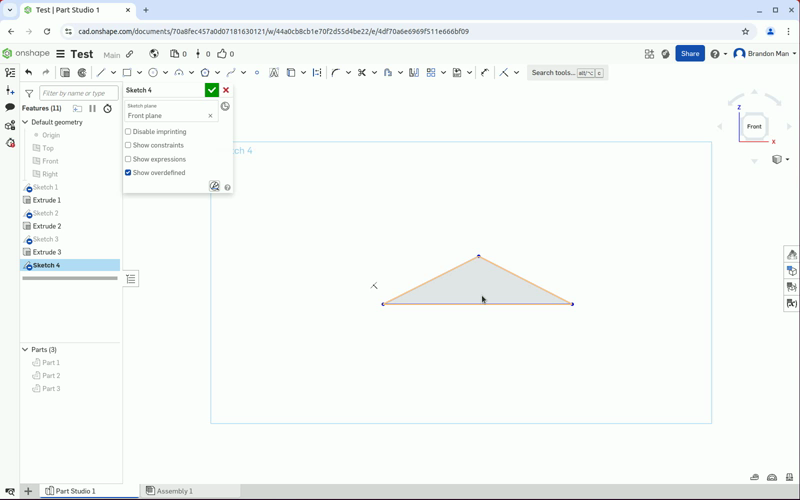
click(482, 295)
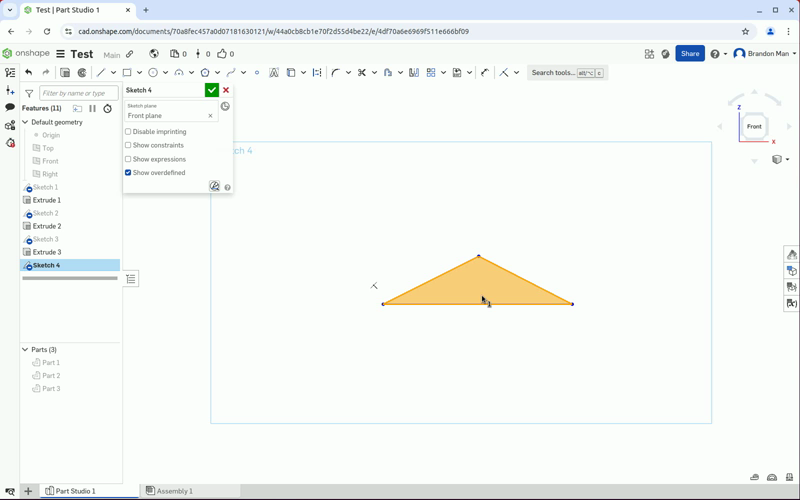
mouse_move(73, 352)
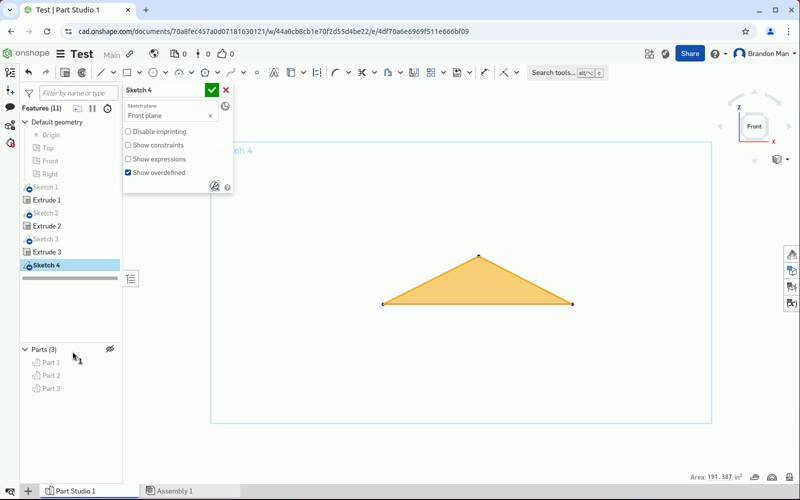
key(shift+y)
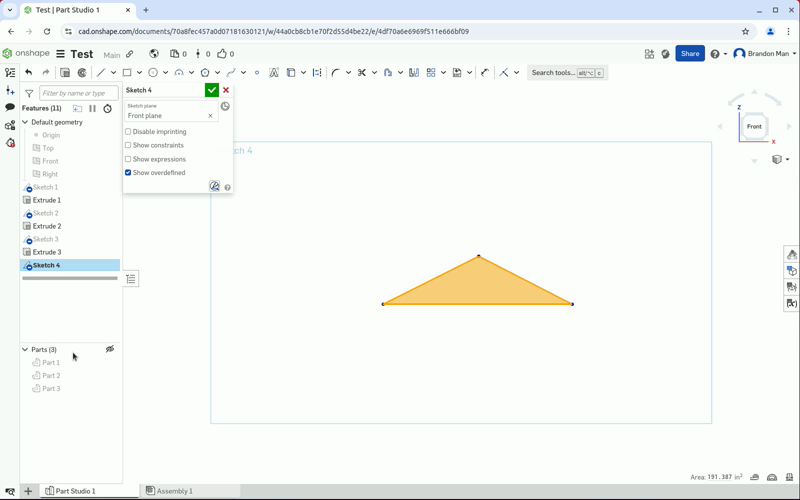
key(shift+e)
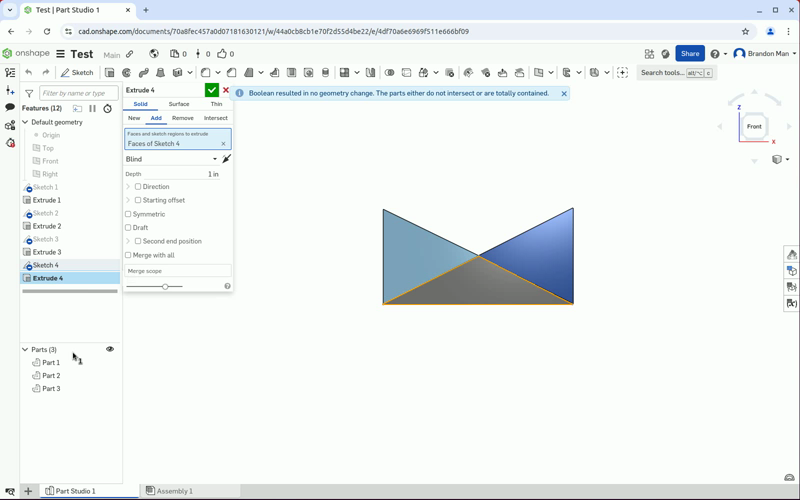
mouse_move(143, 106)
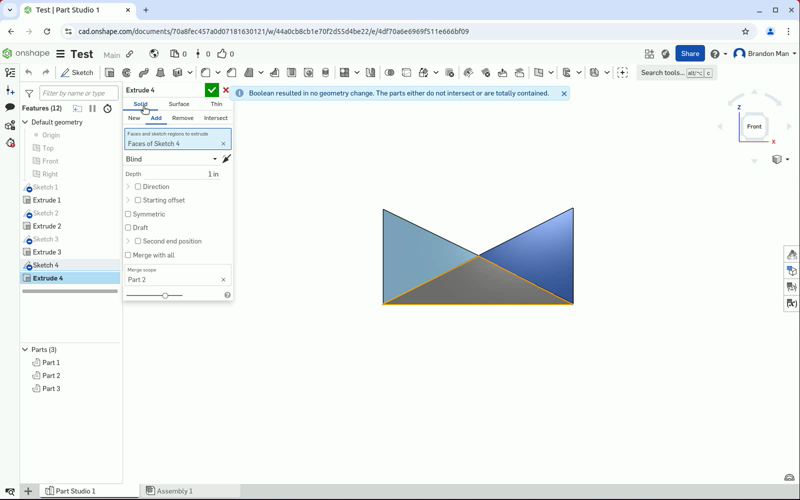
click(143, 106)
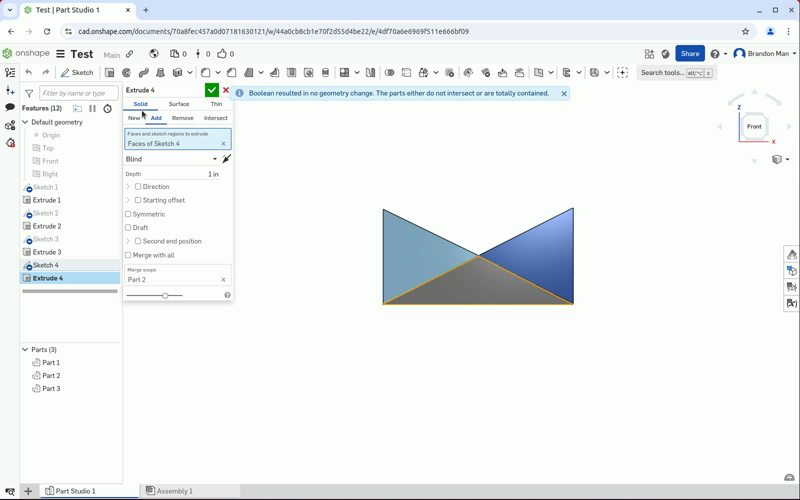
mouse_move(137, 120)
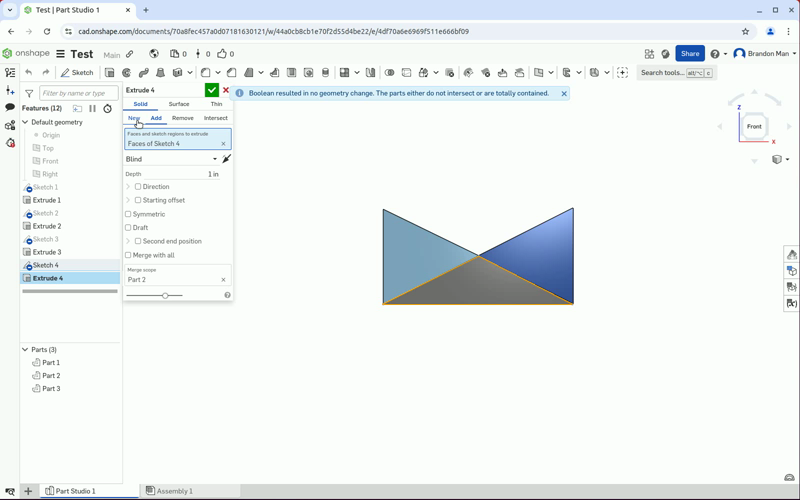
click(137, 120)
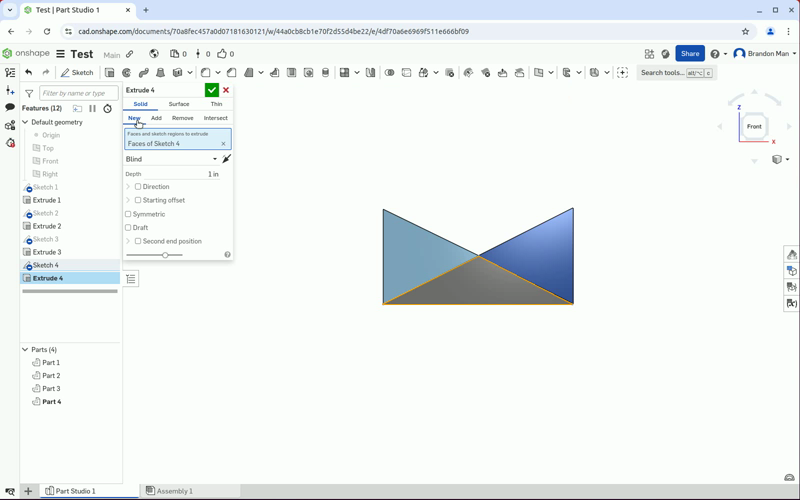
key(tab, 4)
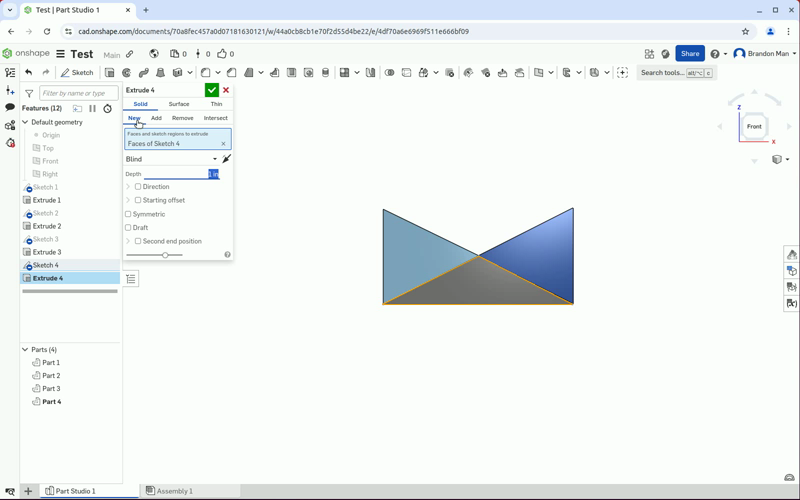
text(-5.777)
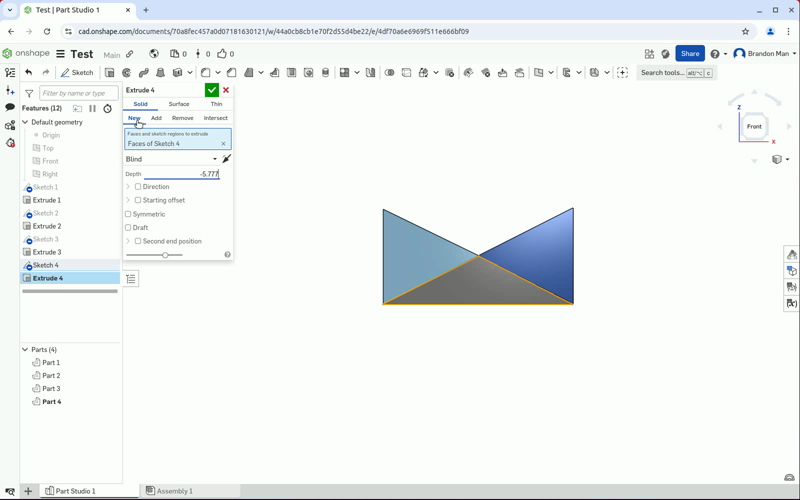
key(enter)
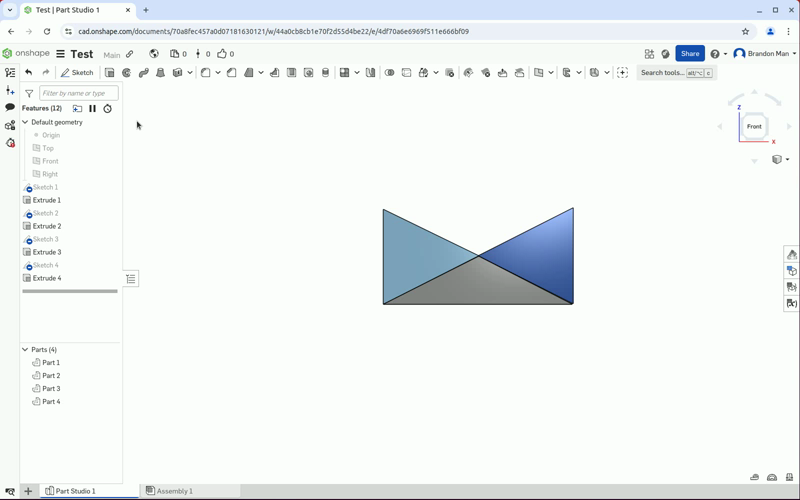
key(shift+h)
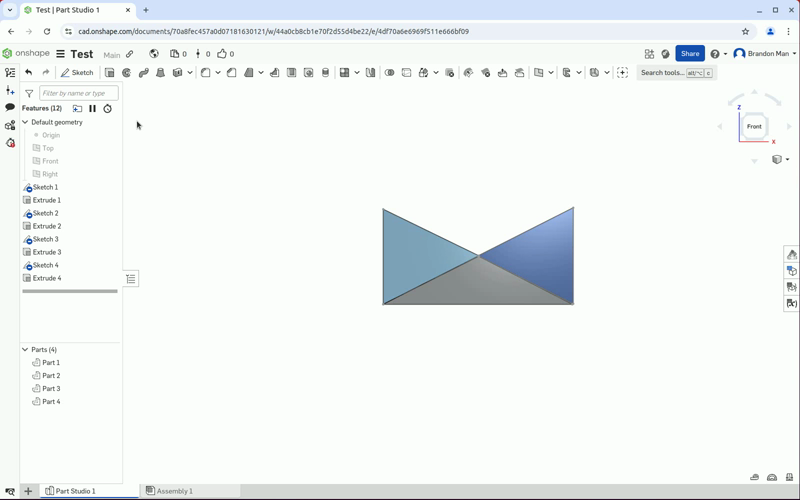
key(shift+h)
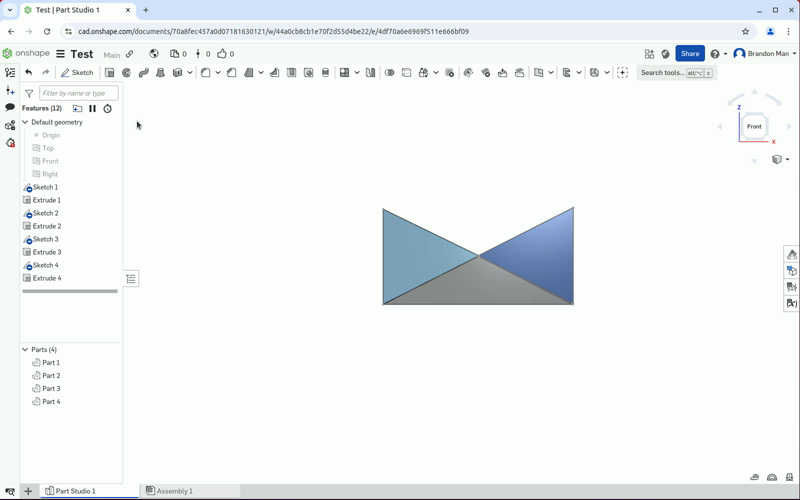
key(shift+7)
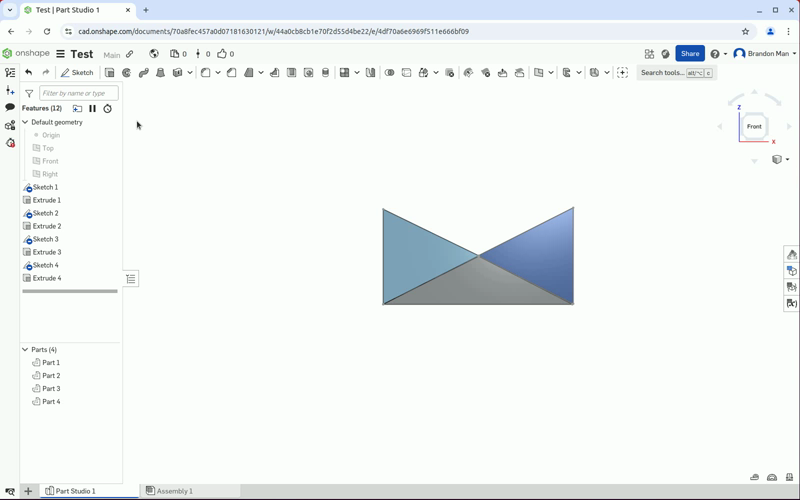
key(left, 2)
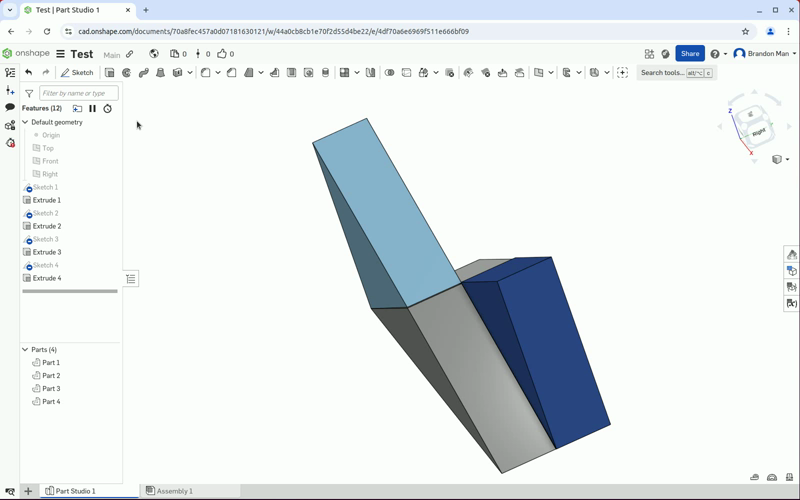
key(down, 2)
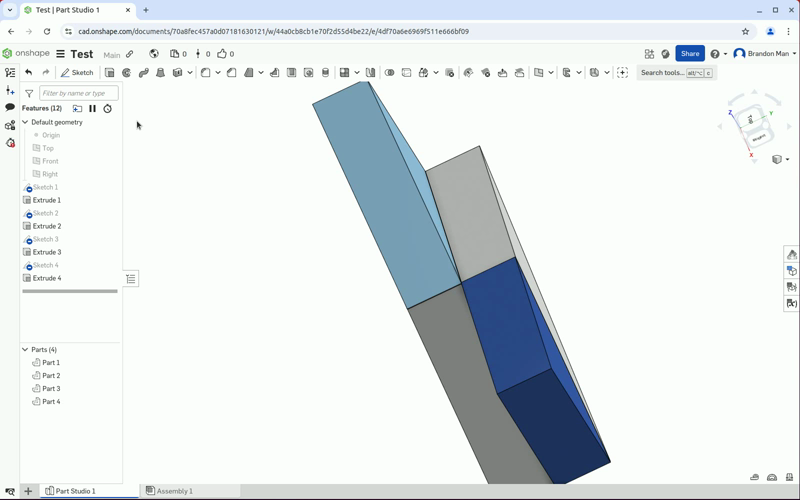
key(up, 2)
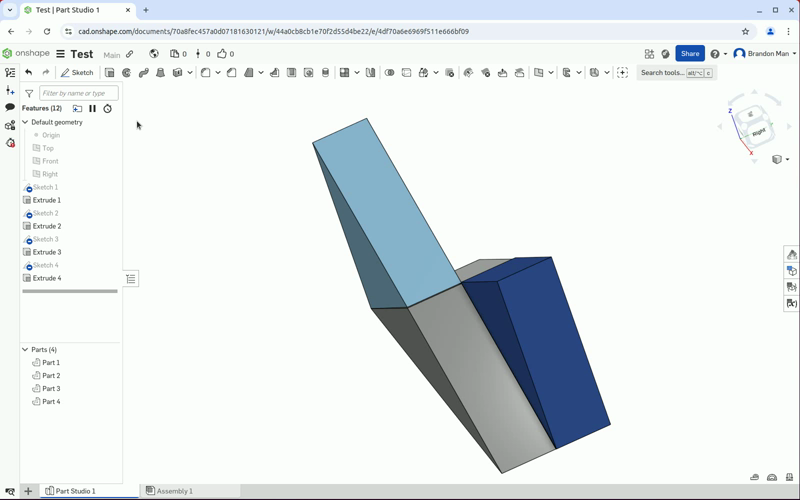
key(right, 2)
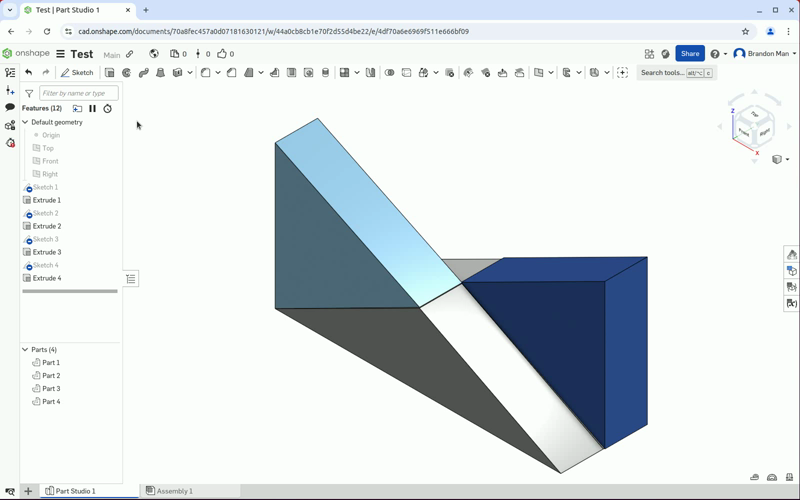
mouse_move(73, 189)
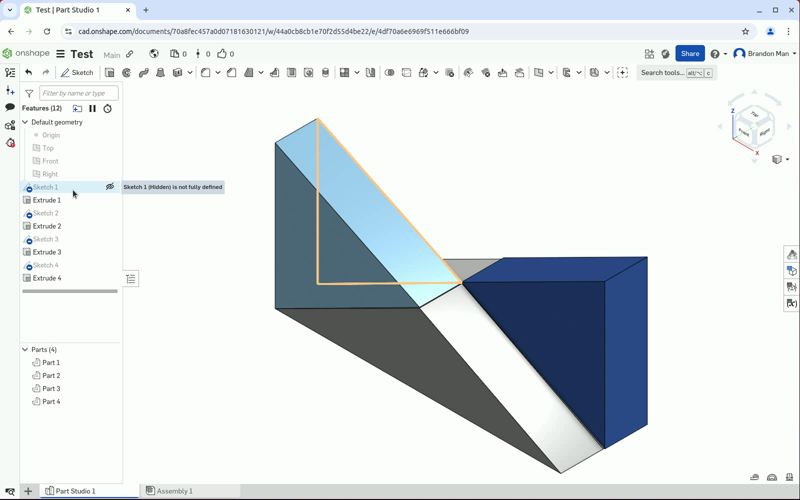
click(73, 189)